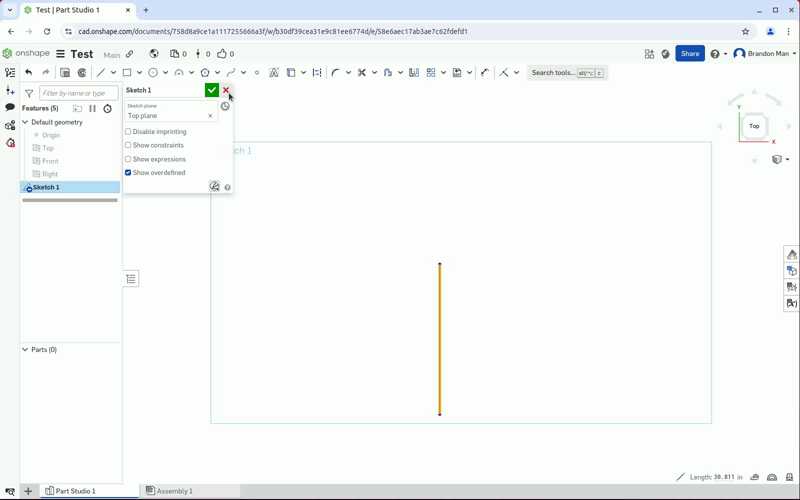
key(shift+h)
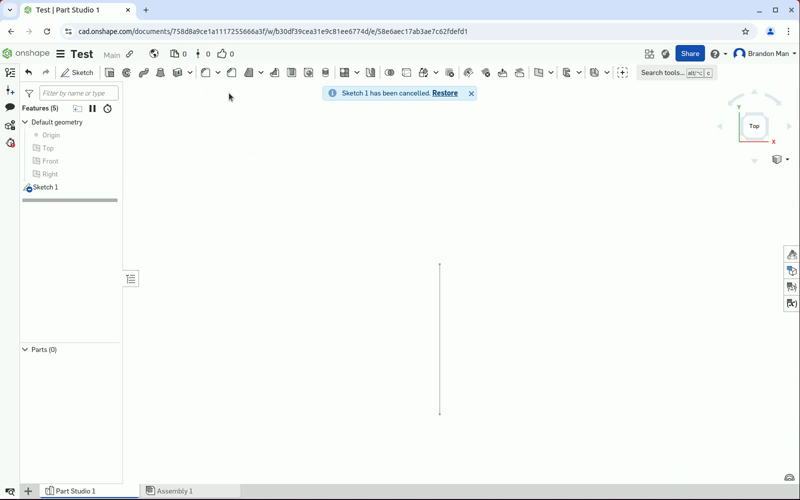
key(shift+s)
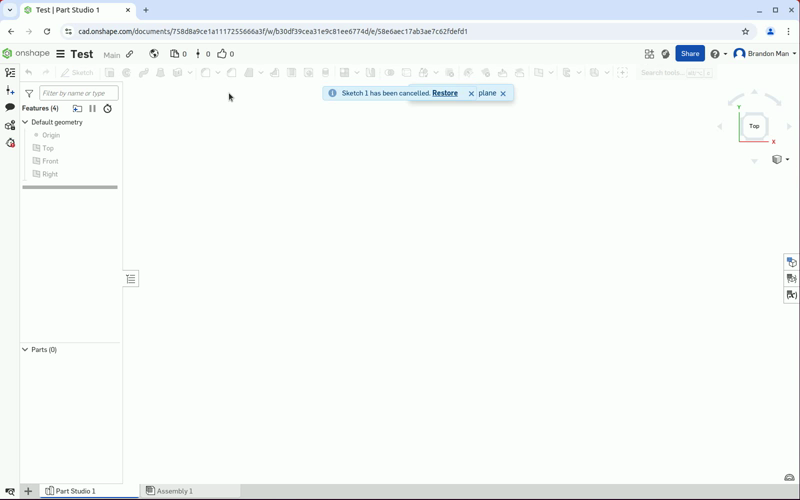
mouse_move(73, 150)
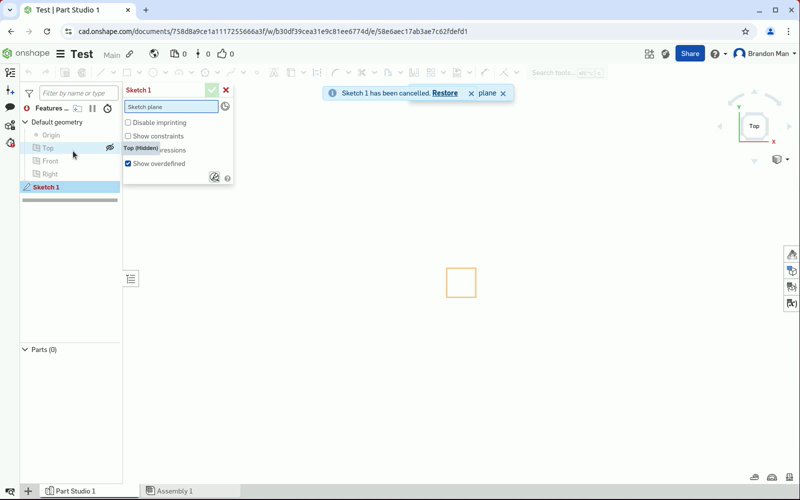
click(73, 150)
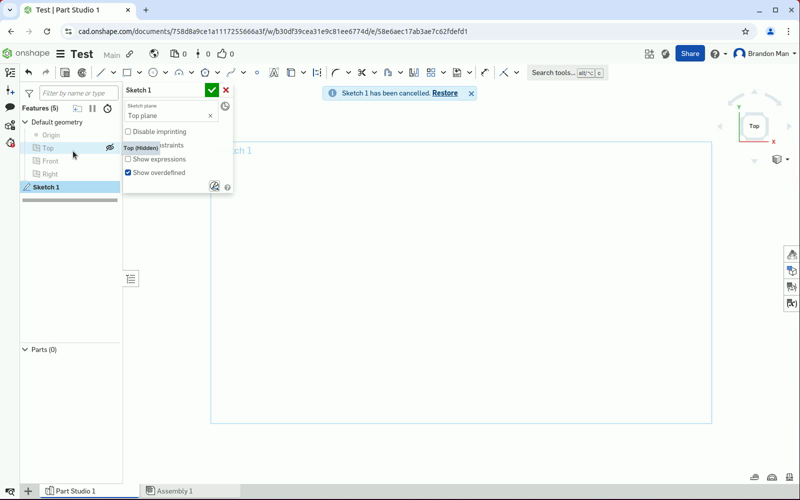
mouse_move(73, 352)
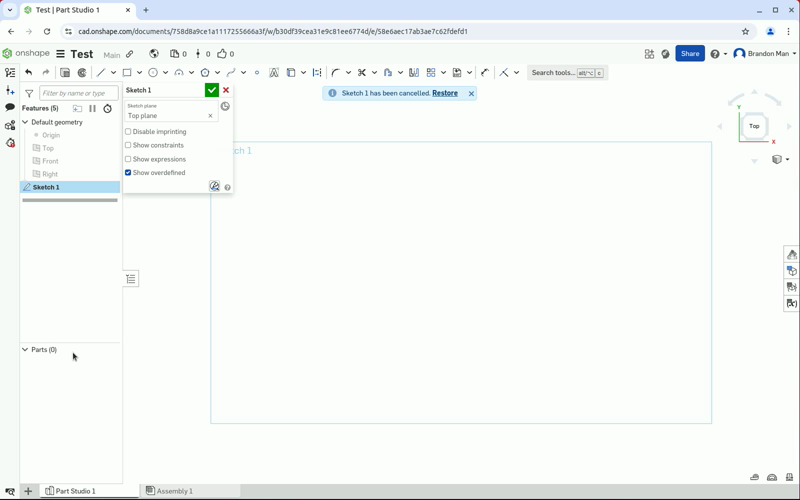
key(y)
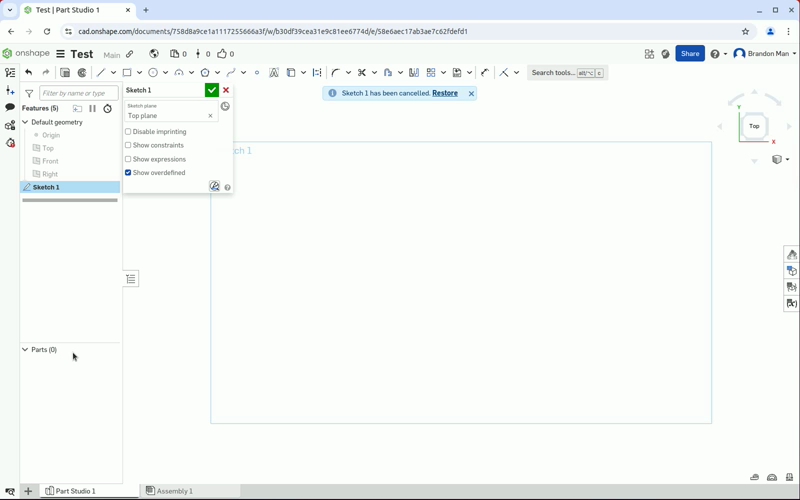
key(l)
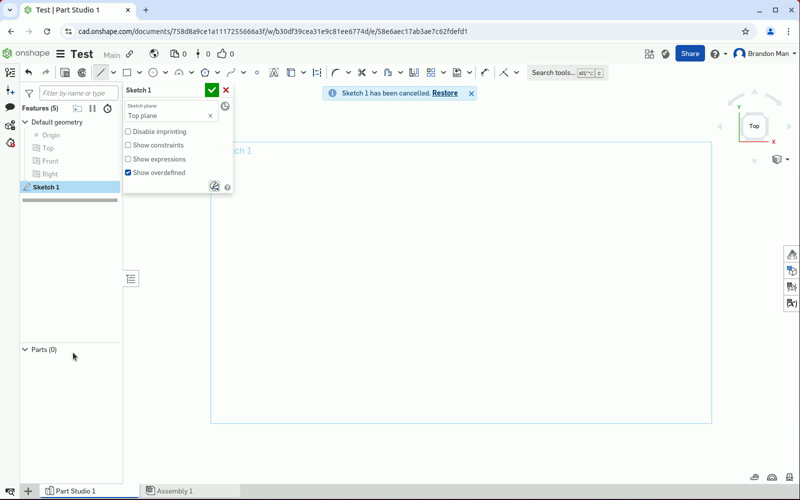
key_down(shift)
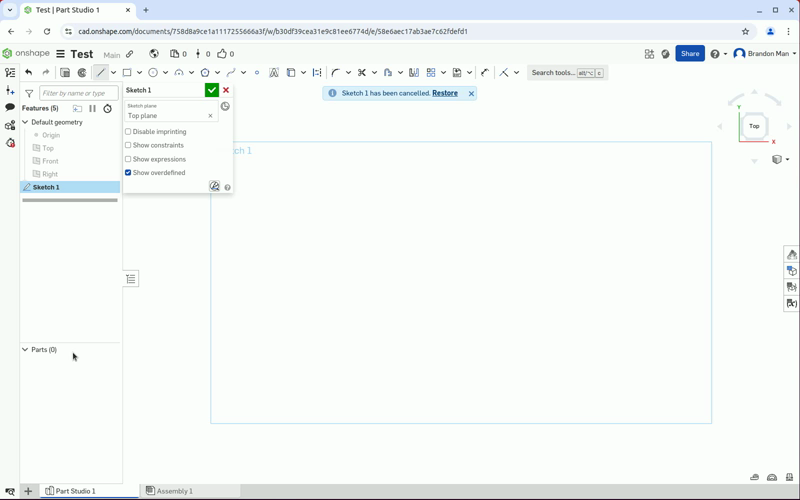
mouse_move(348, 282)
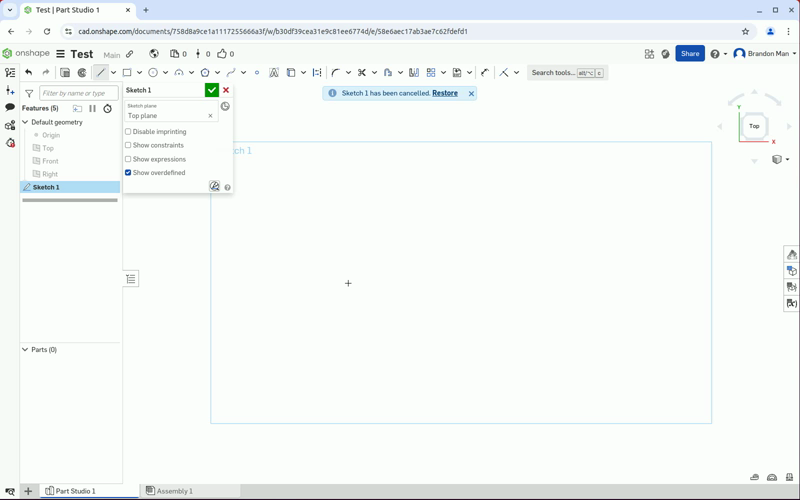
click(348, 282)
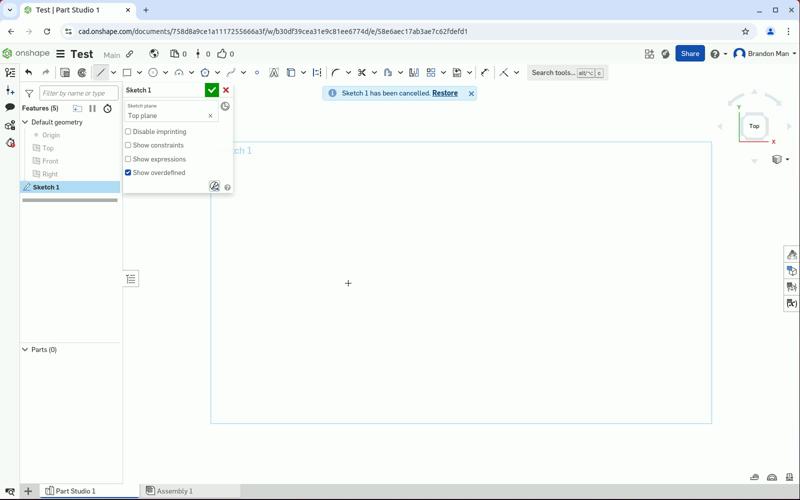
key_up(shift)
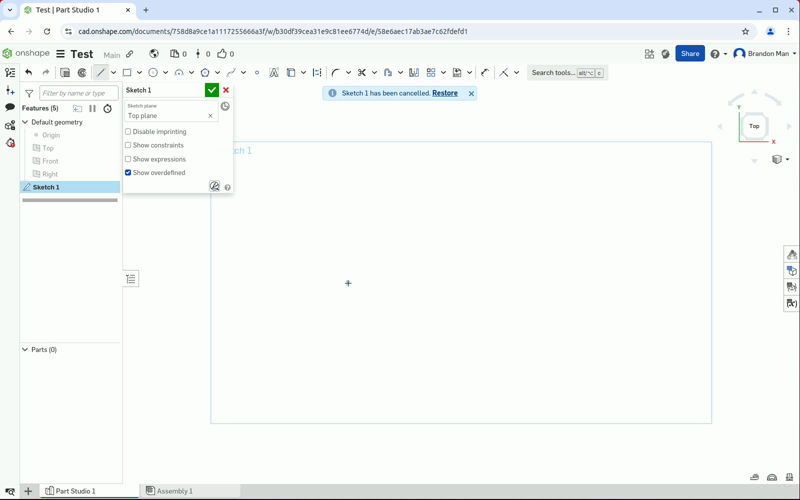
key_down(shift)
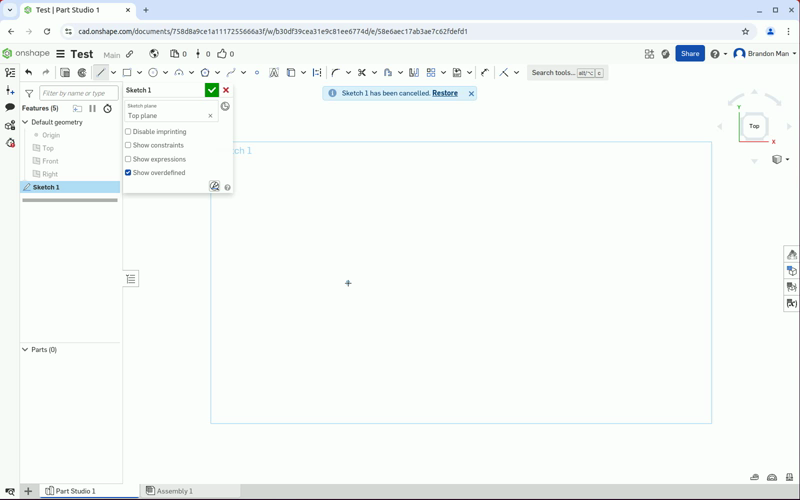
mouse_move(460, 282)
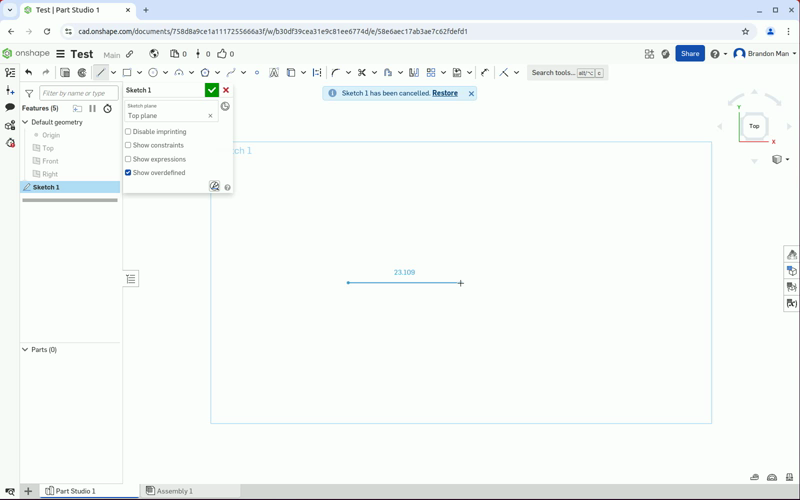
click(460, 282)
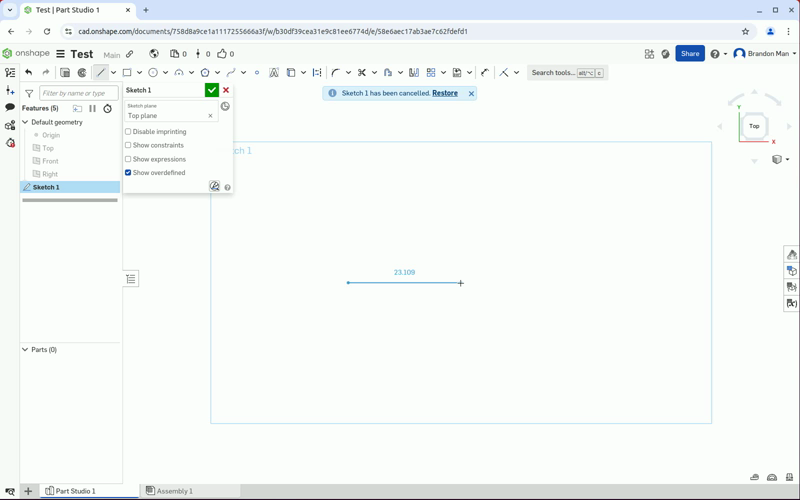
key_up(shift)
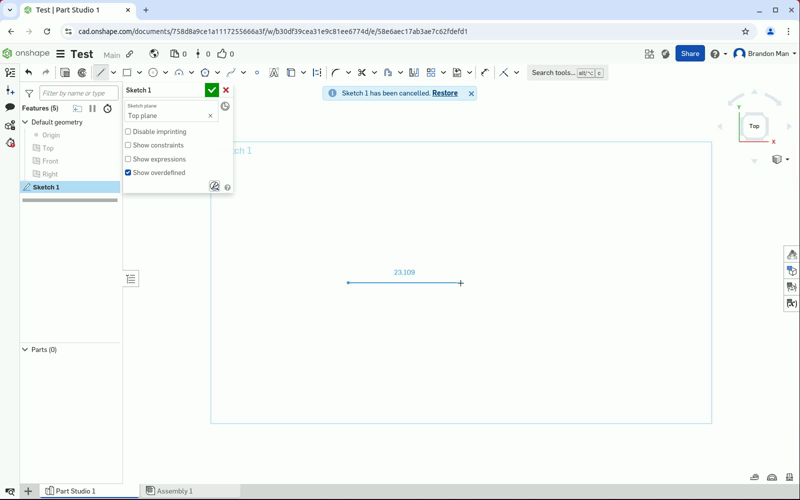
key_down(shift)
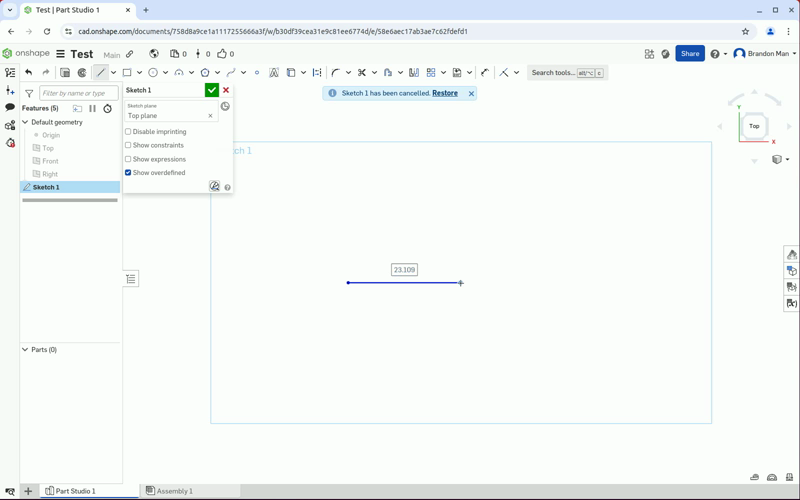
mouse_move(460, 198)
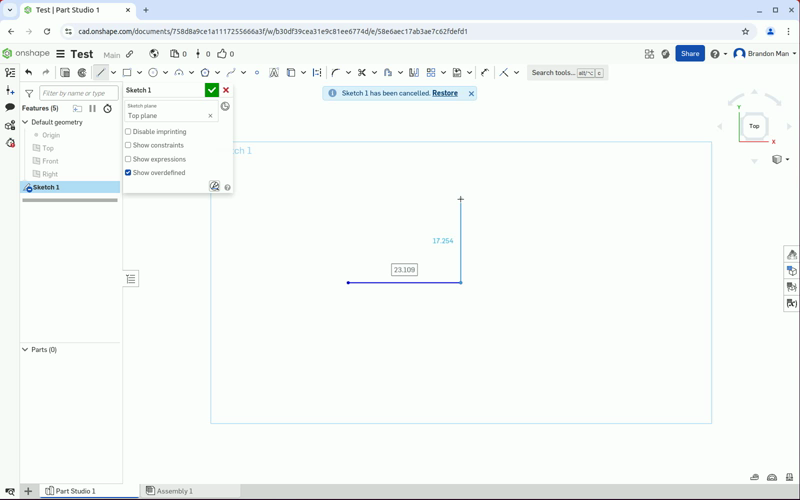
click(460, 198)
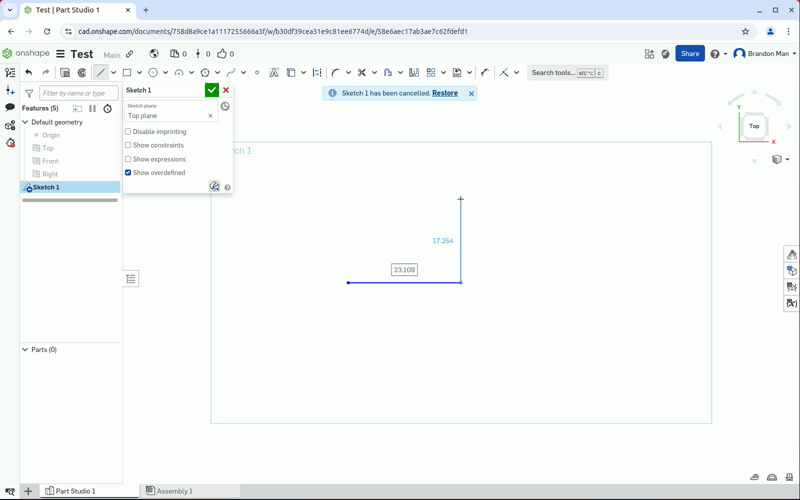
key_up(shift)
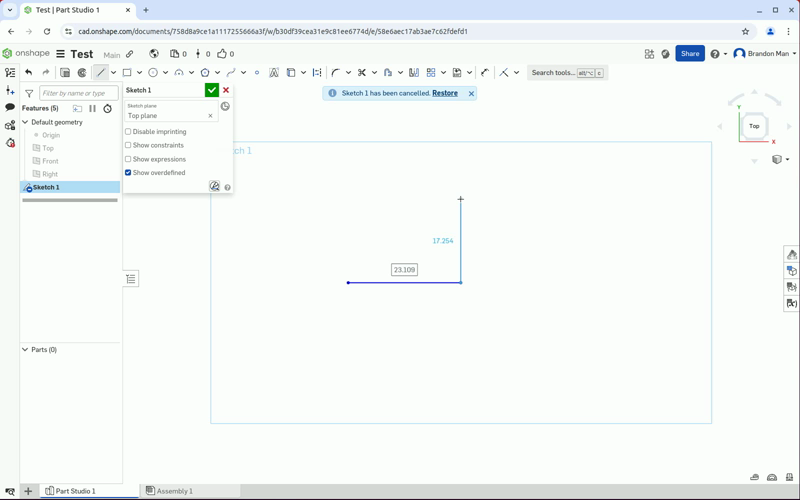
key_down(shift)
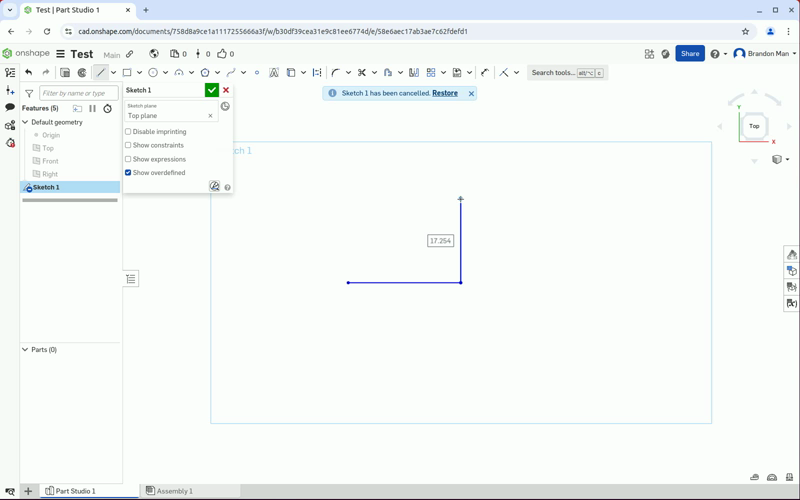
mouse_move(348, 198)
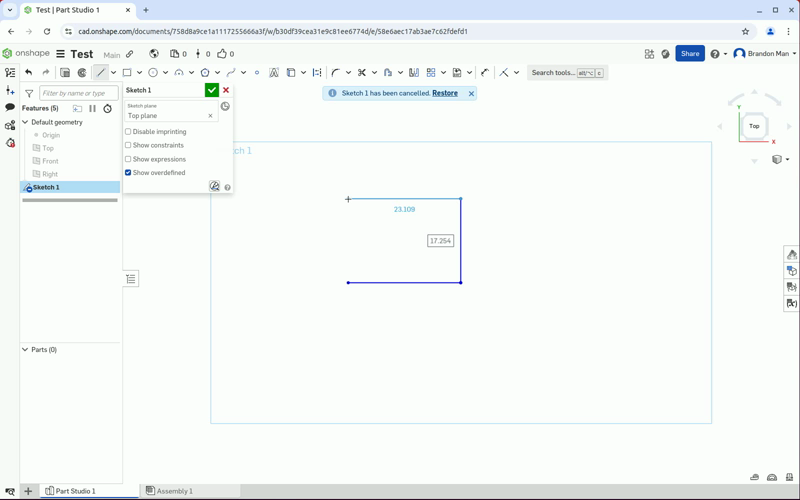
click(348, 198)
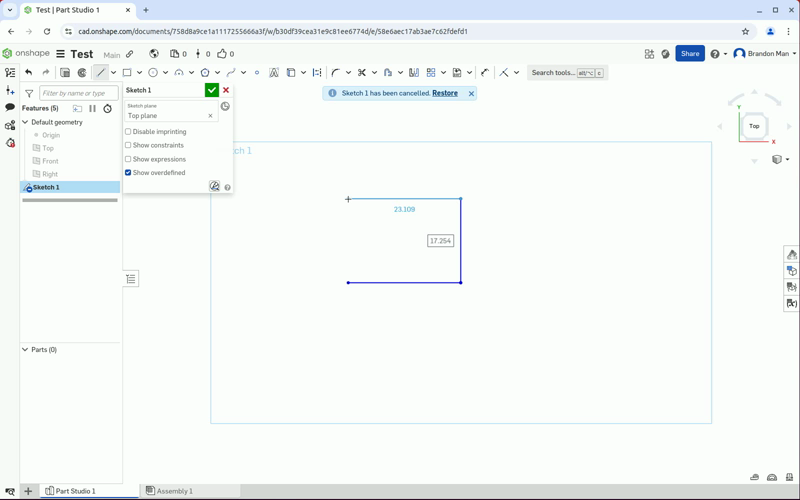
key_up(shift)
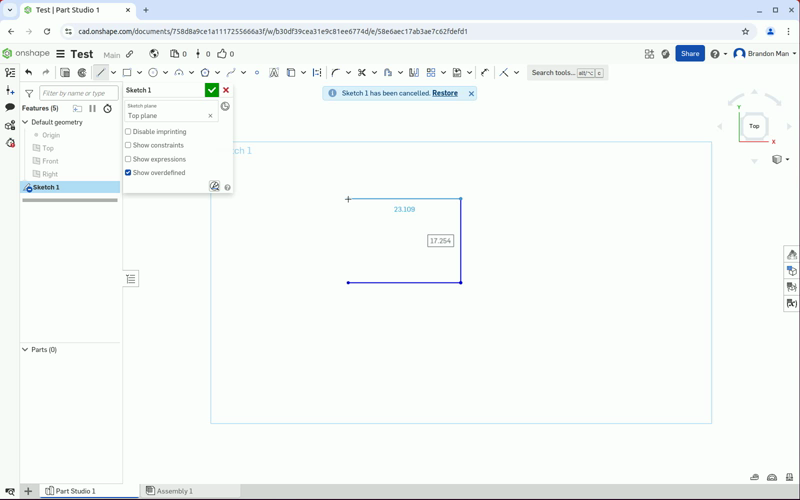
key_down(shift)
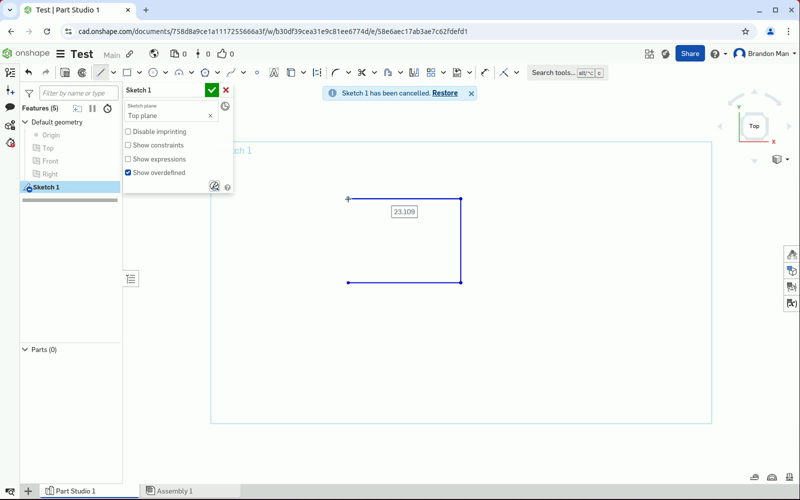
mouse_move(348, 282)
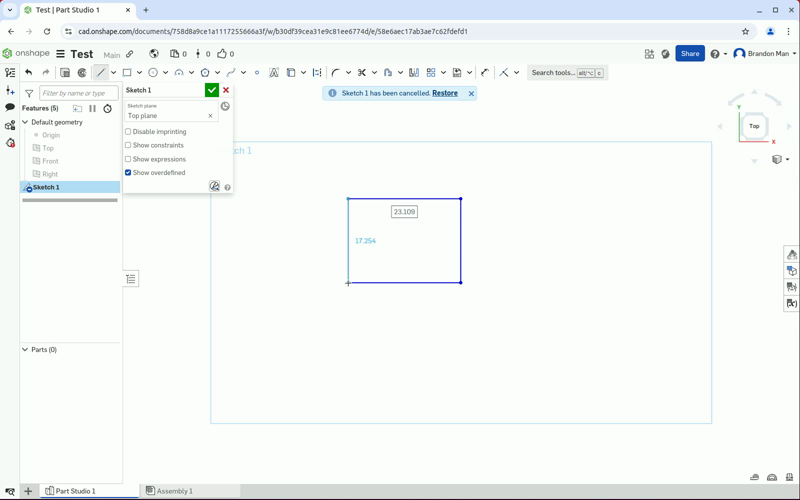
key_up(shift)
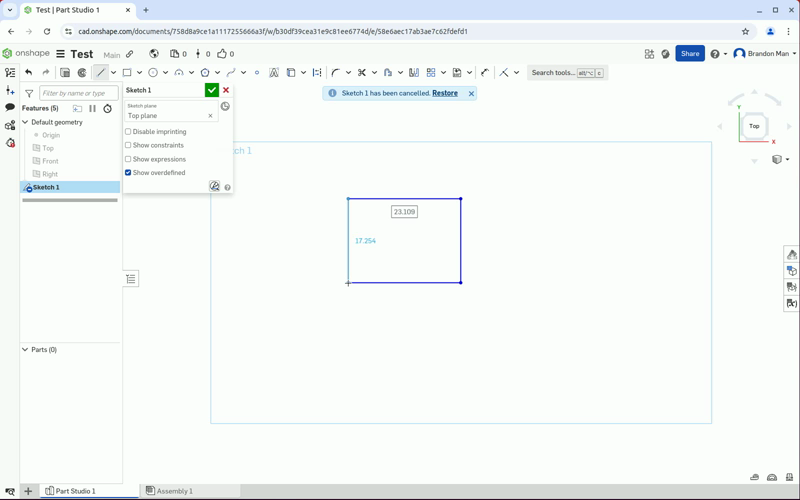
click(348, 282)
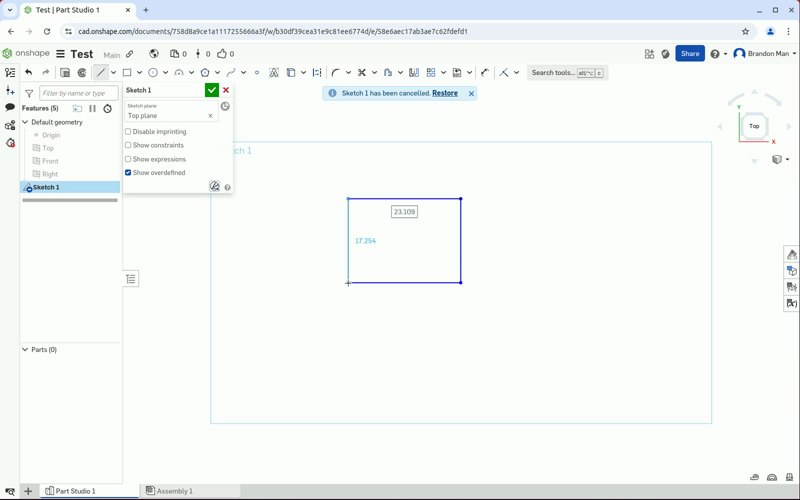
key(esc)
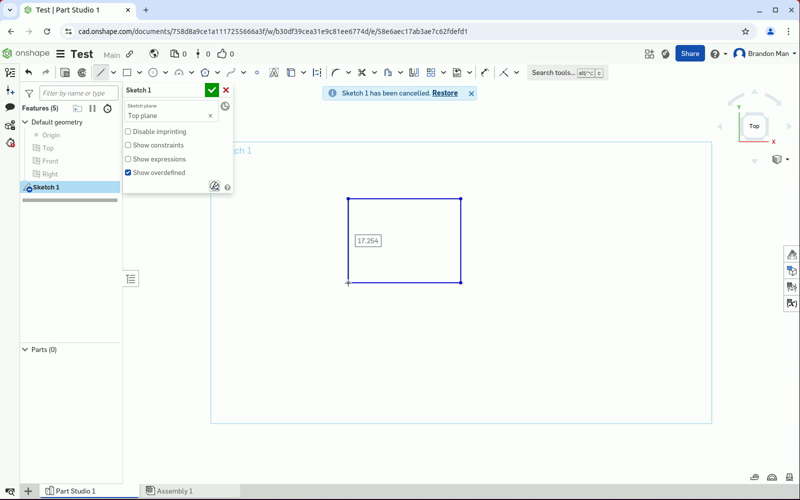
mouse_move(421, 223)
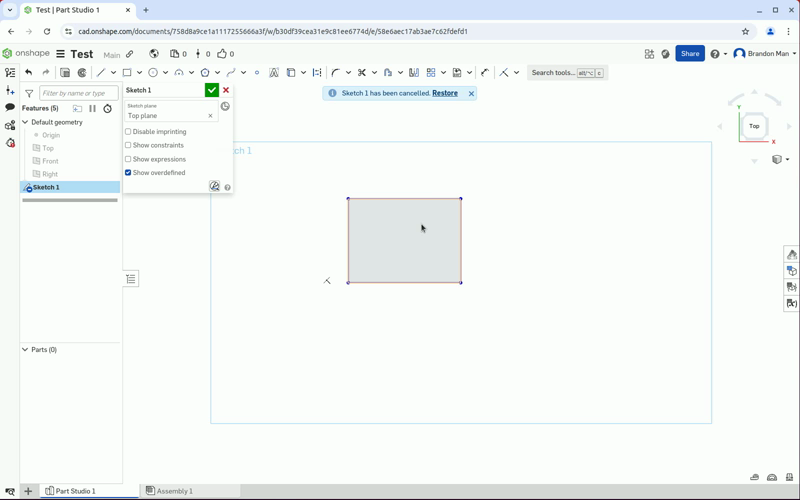
click(421, 223)
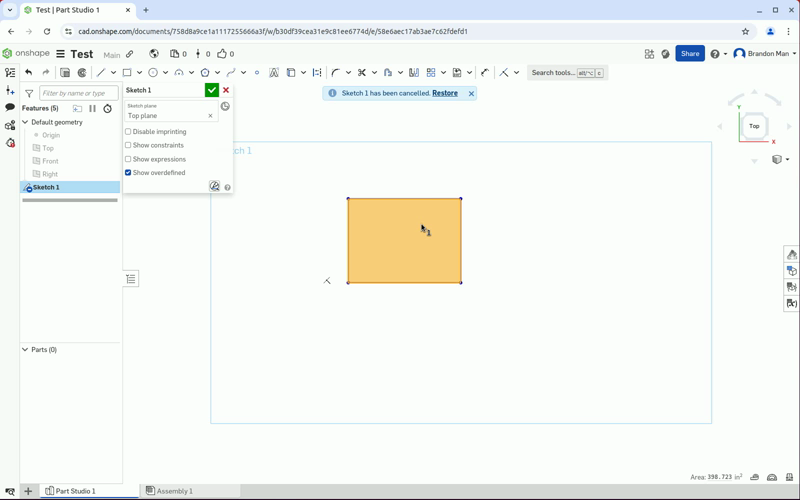
mouse_move(73, 352)
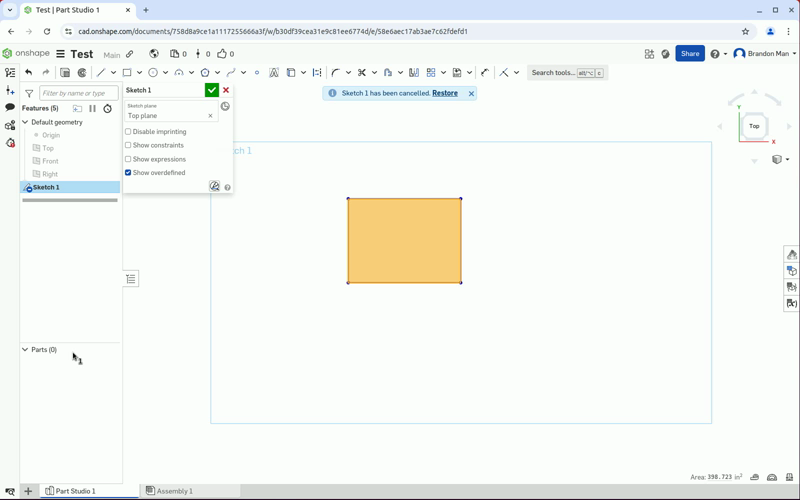
key(shift+y)
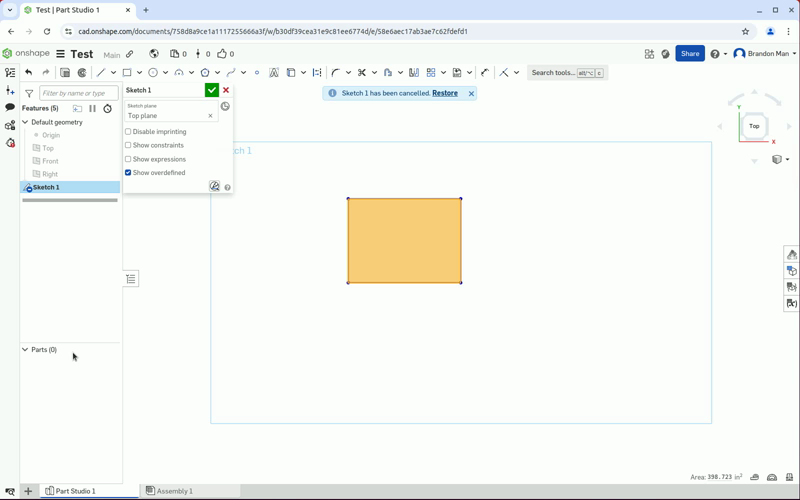
key(shift+e)
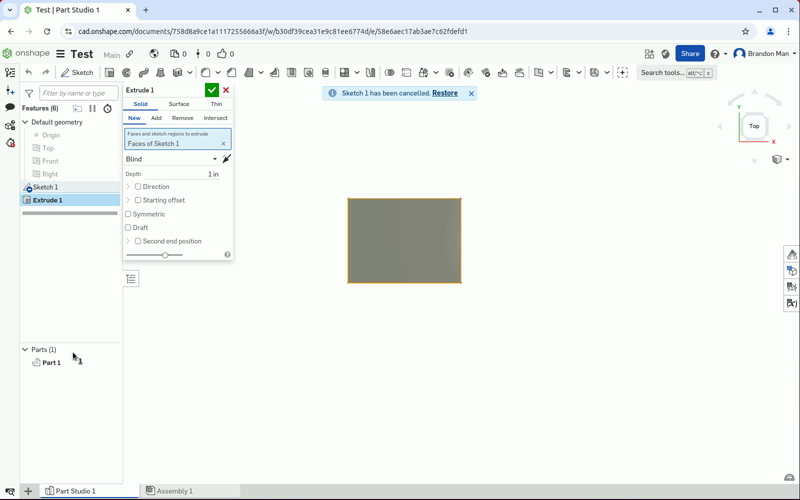
mouse_move(143, 106)
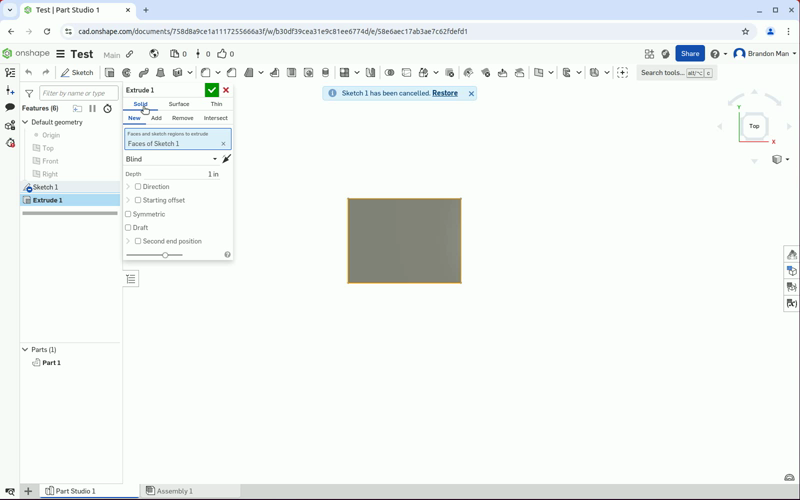
click(143, 106)
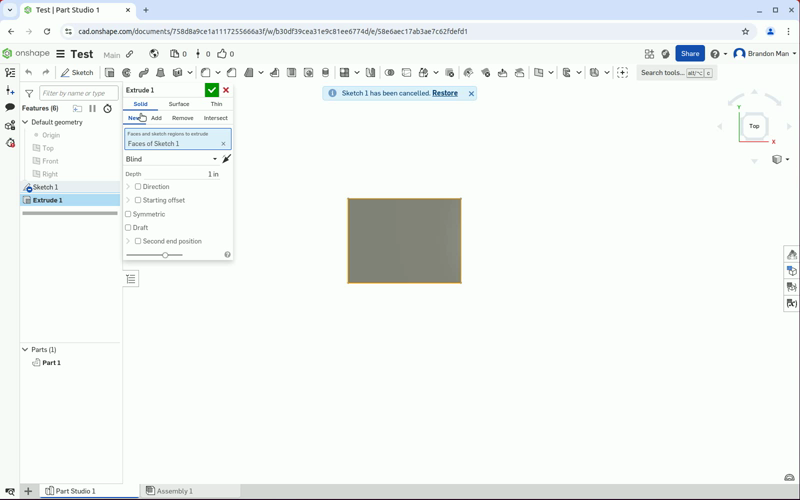
mouse_move(137, 120)
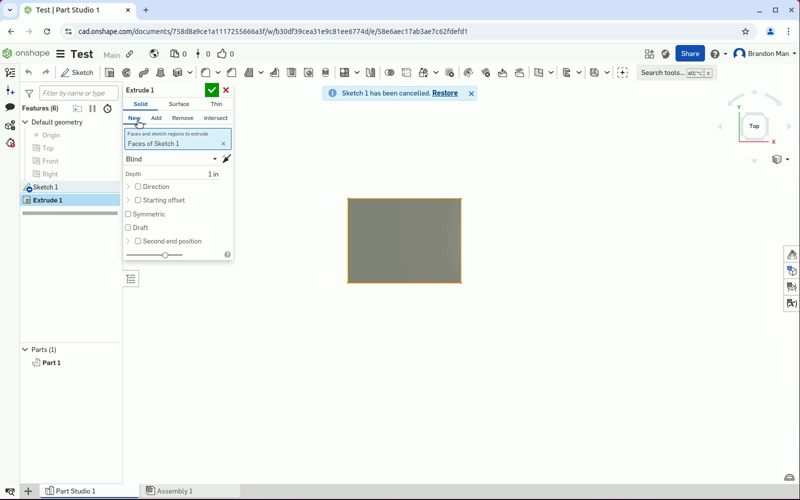
click(137, 120)
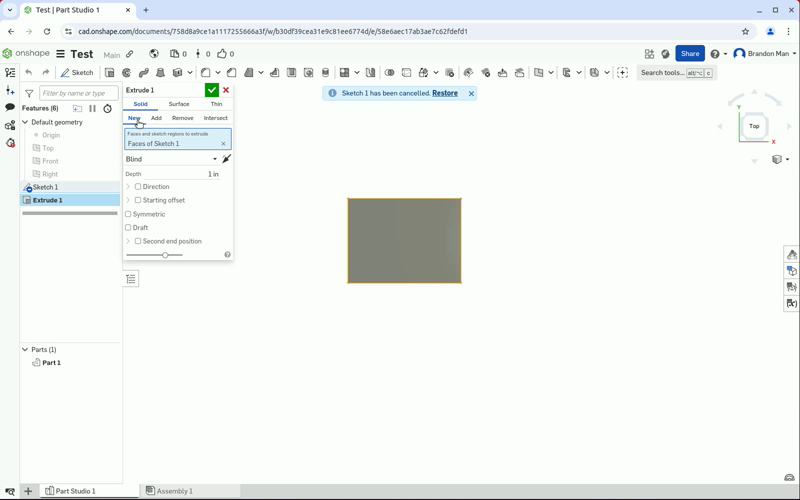
key(tab, 4)
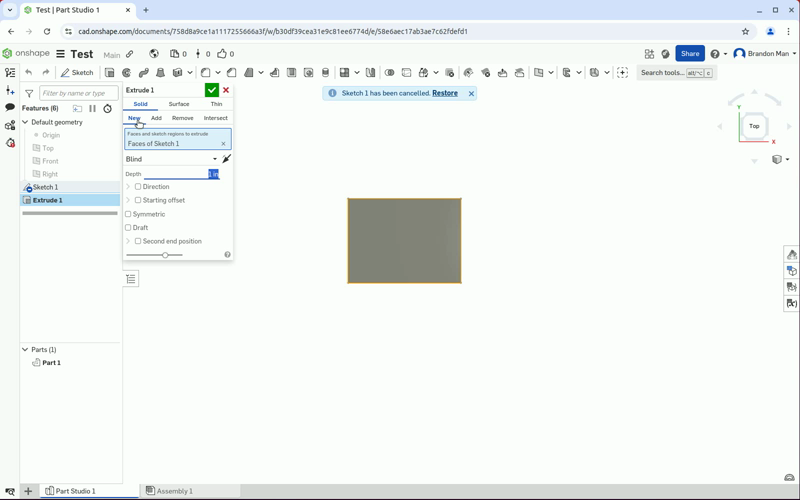
text(1.444)
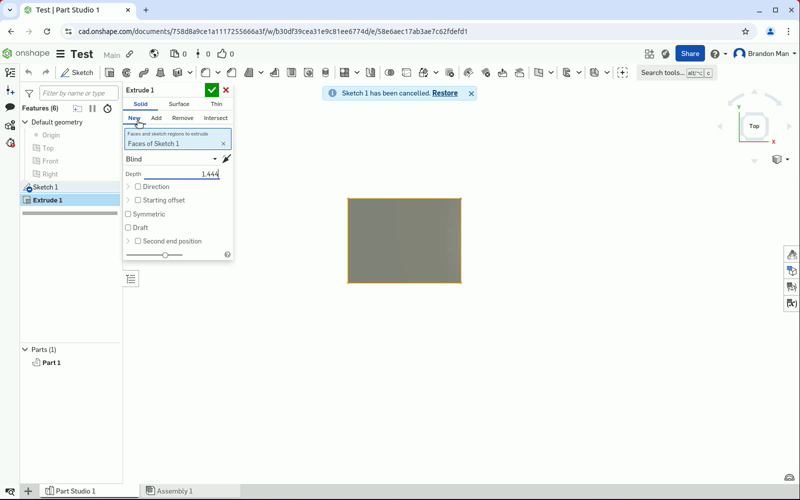
key(enter)
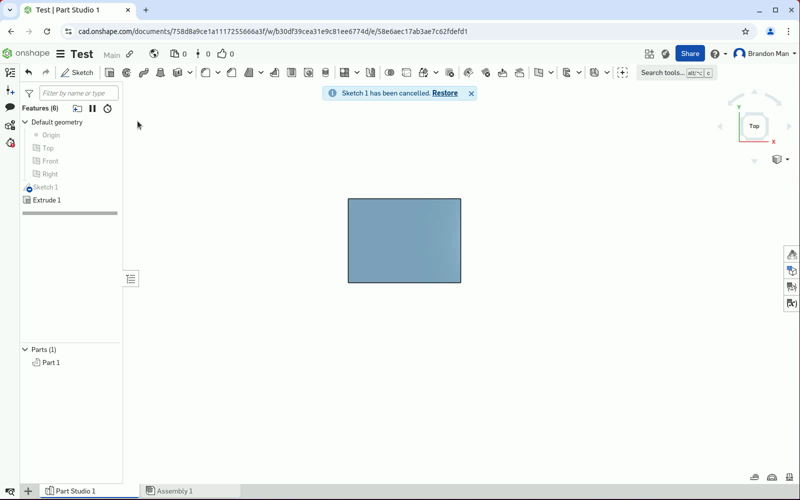
key(shift+h)
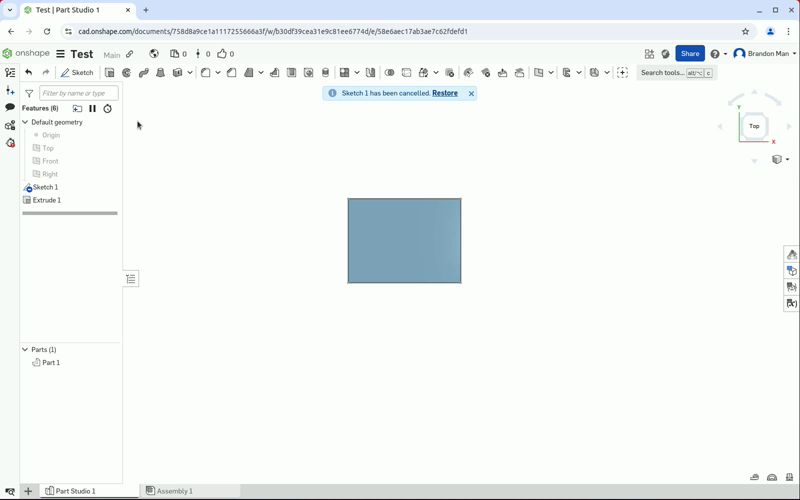
key(shift+h)
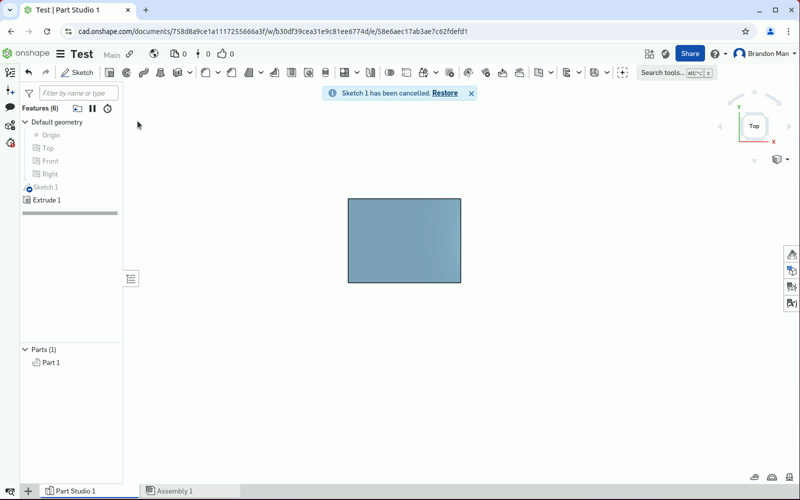
mouse_move(73, 189)
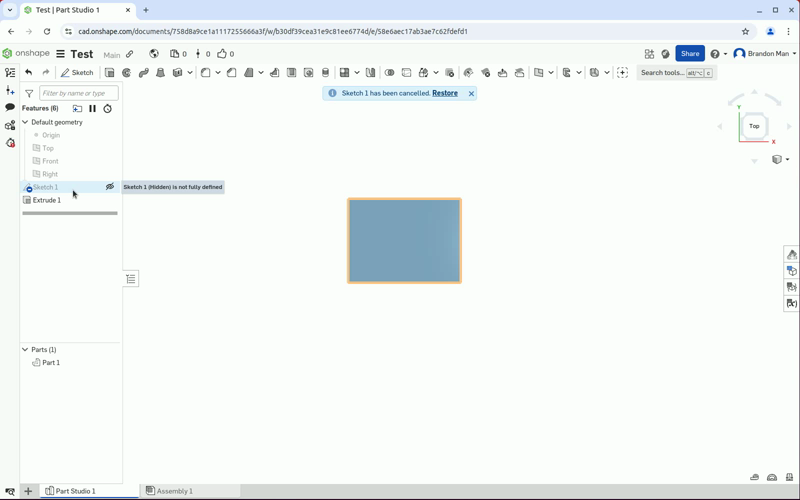
click(73, 189)
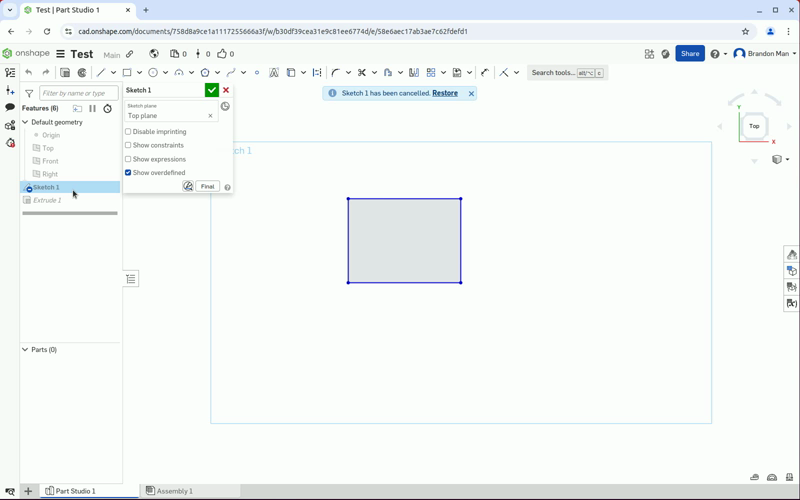
mouse_move(229, 92)
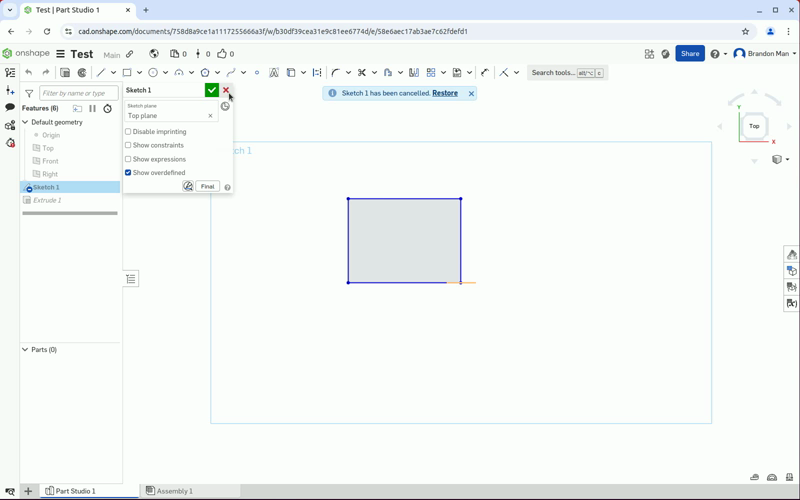
click(229, 92)
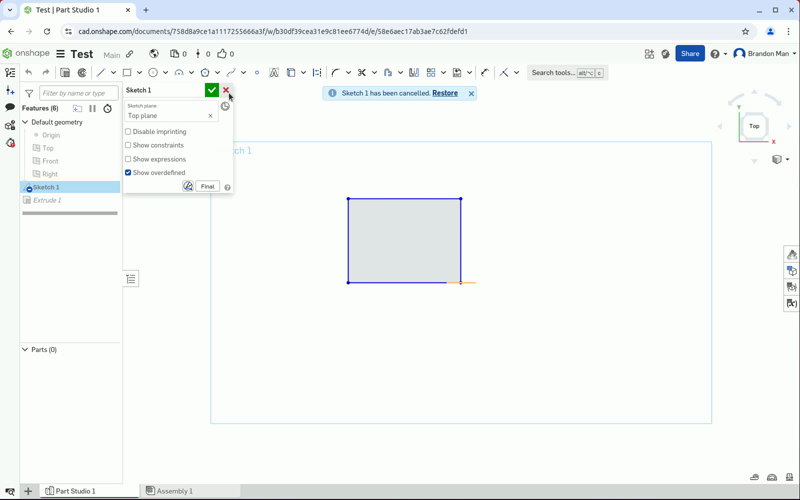
key(shift+s)
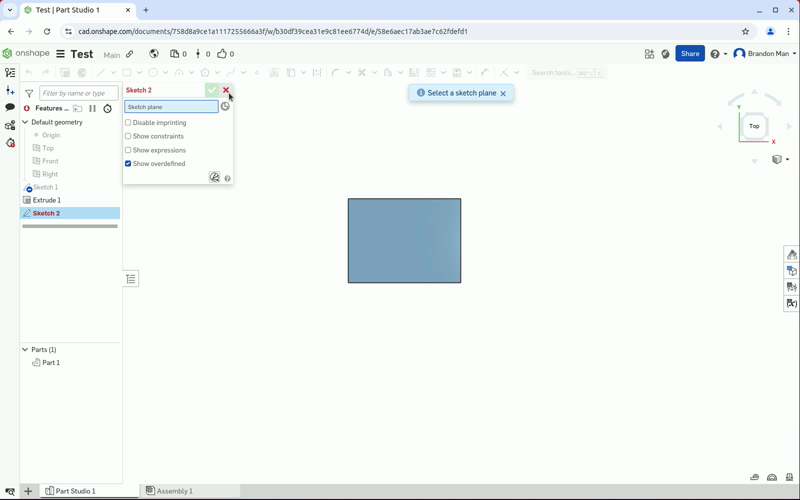
mouse_move(73, 150)
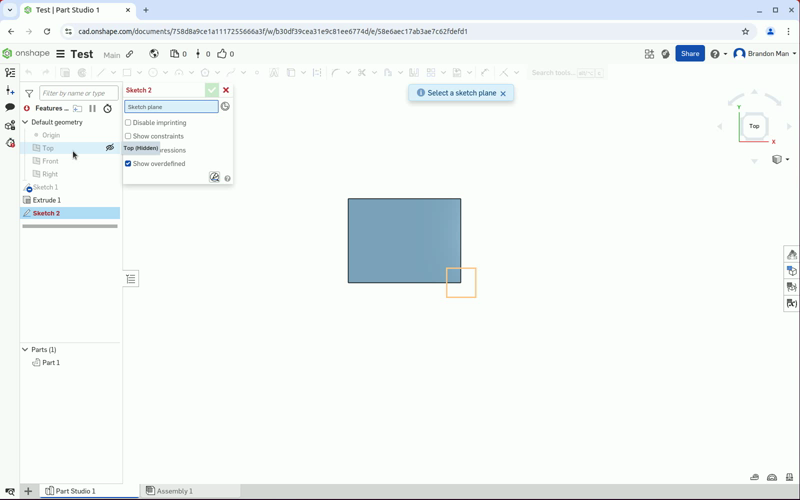
click(73, 150)
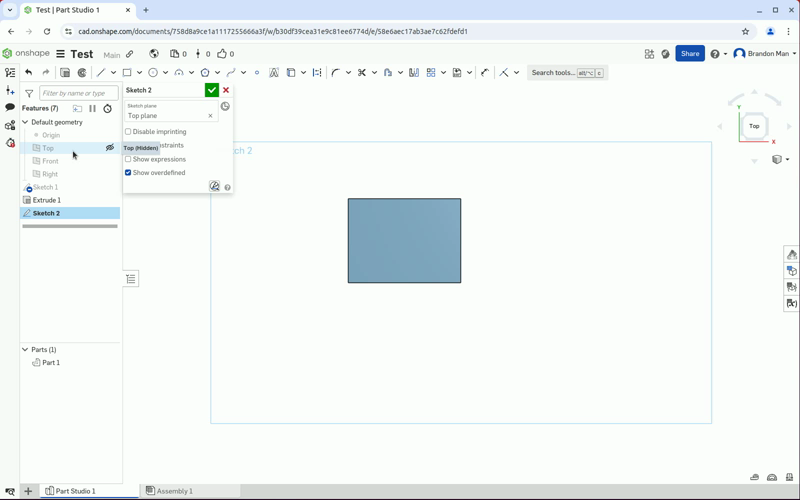
mouse_move(73, 352)
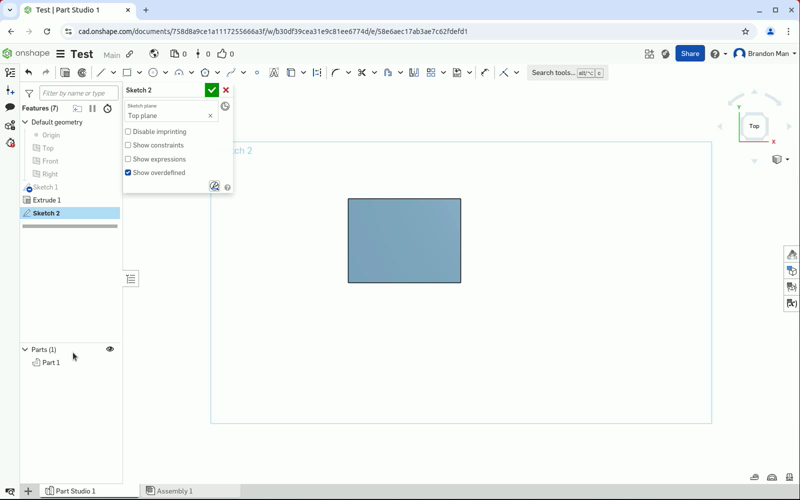
key(y)
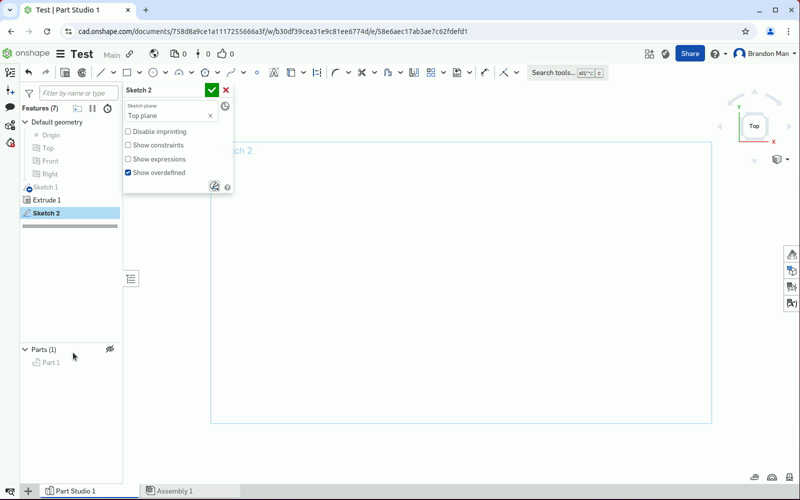
key(l)
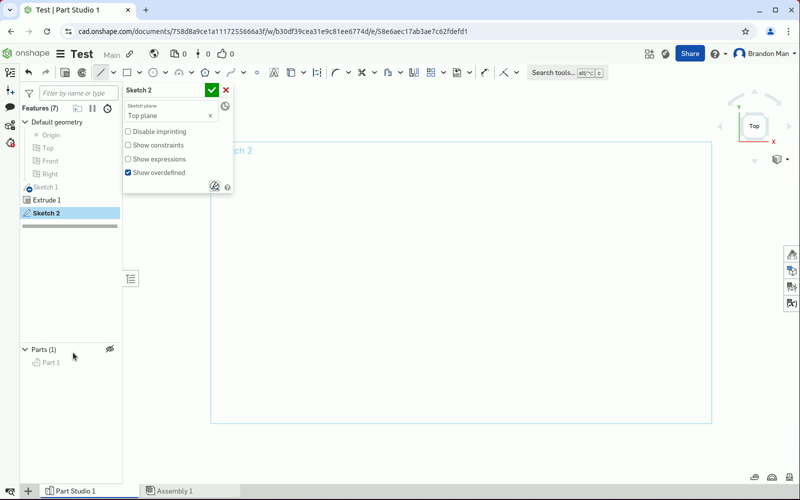
key_down(shift)
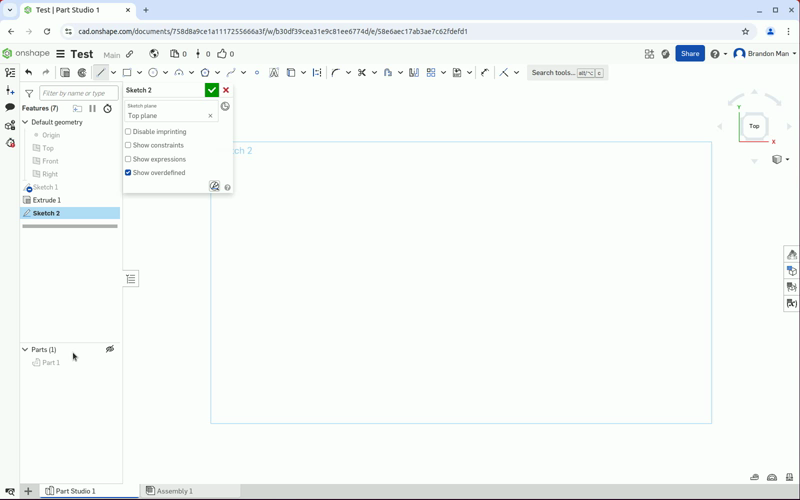
mouse_move(460, 282)
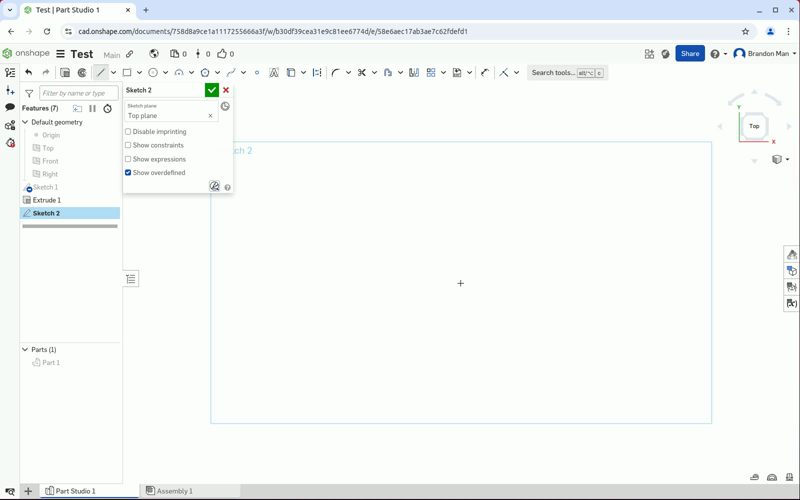
click(460, 282)
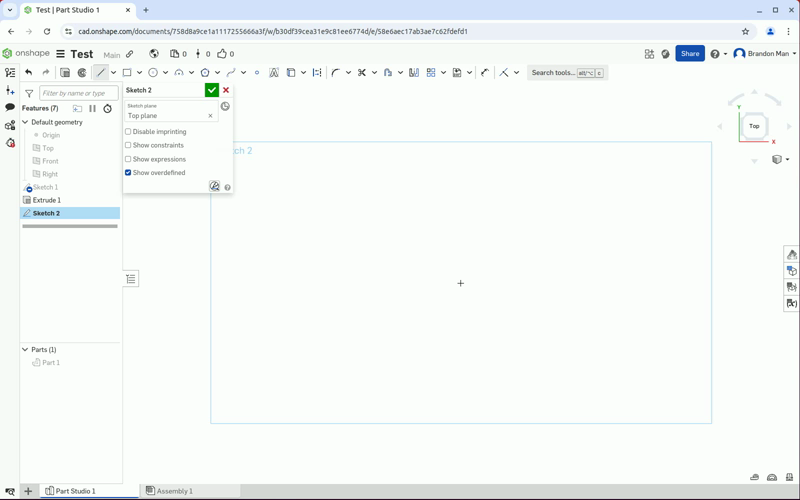
key_up(shift)
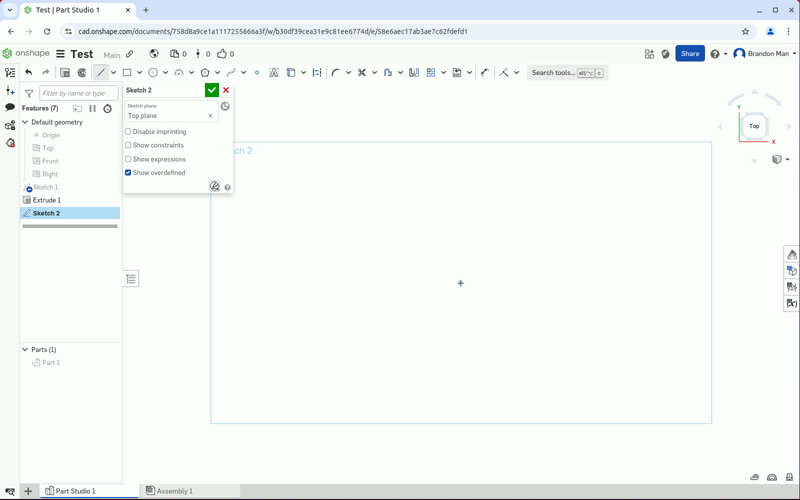
key_down(shift)
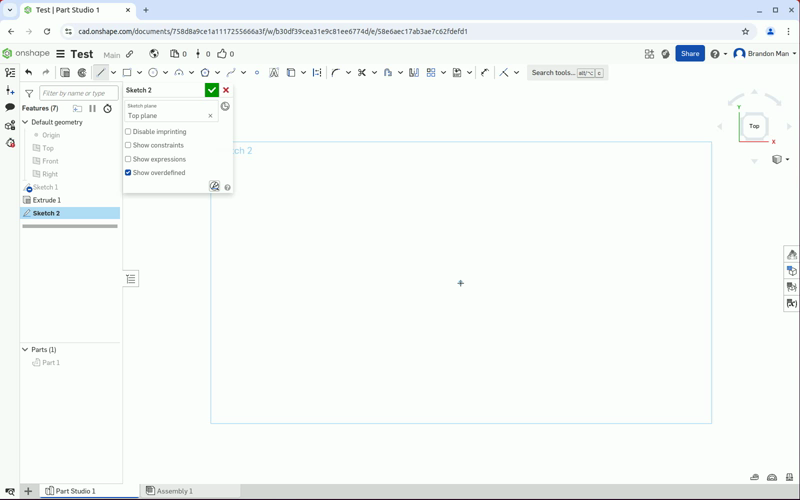
mouse_move(573, 282)
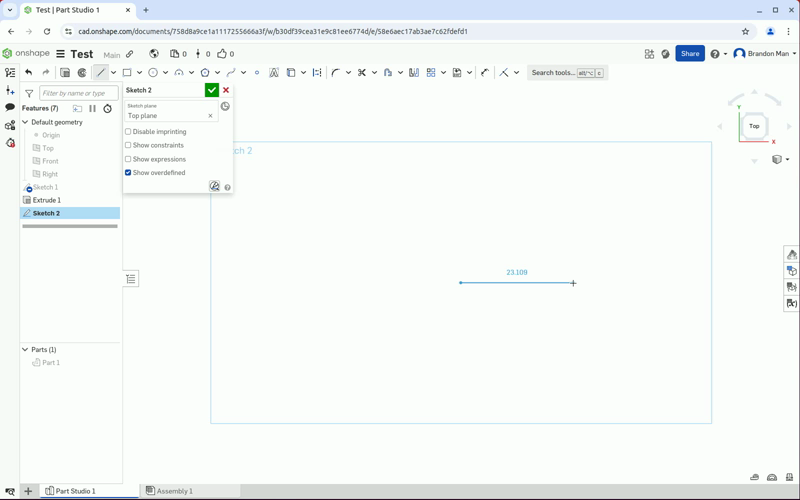
click(573, 282)
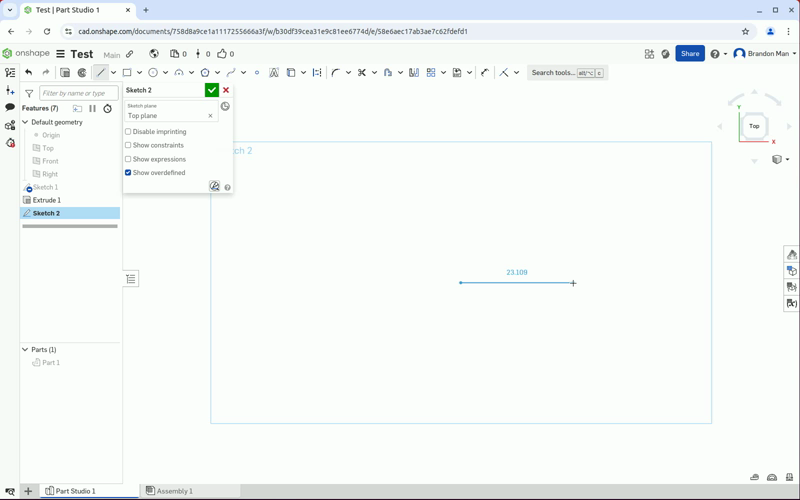
key_up(shift)
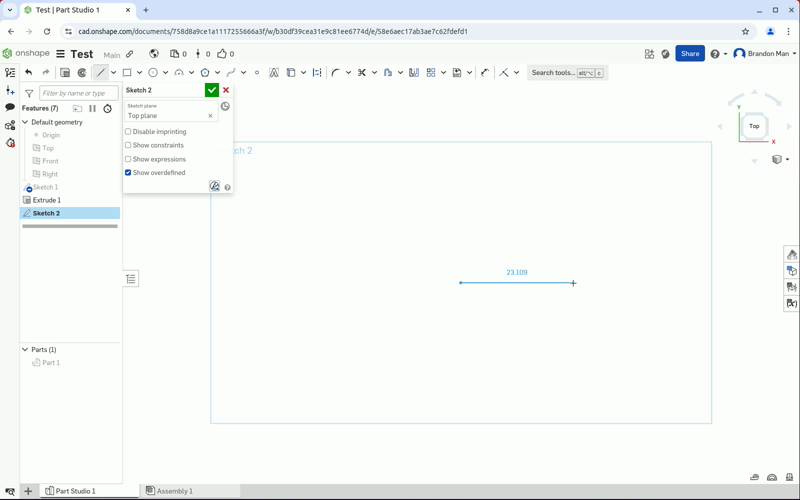
key_down(shift)
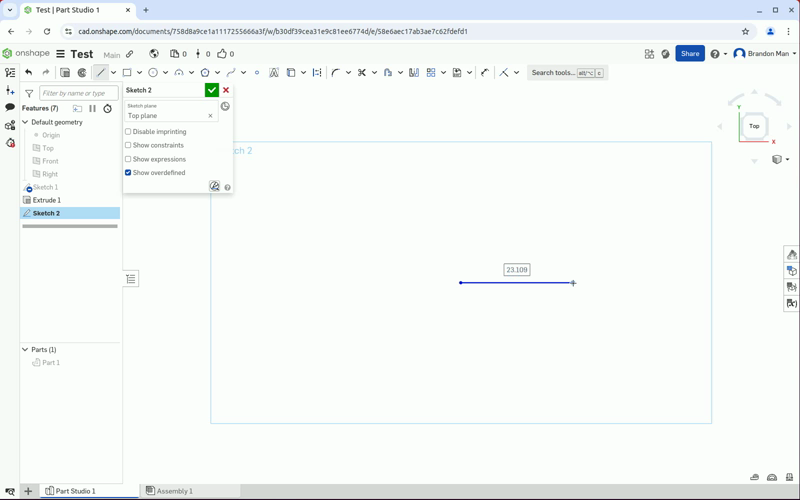
mouse_move(573, 198)
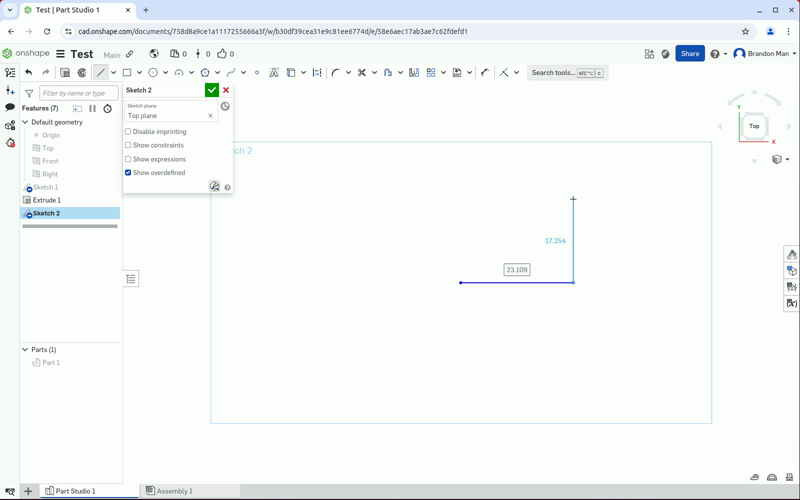
click(573, 198)
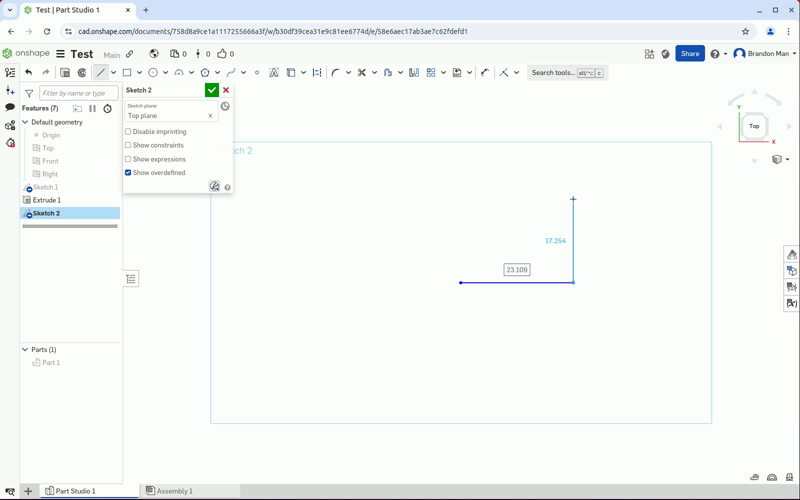
key_up(shift)
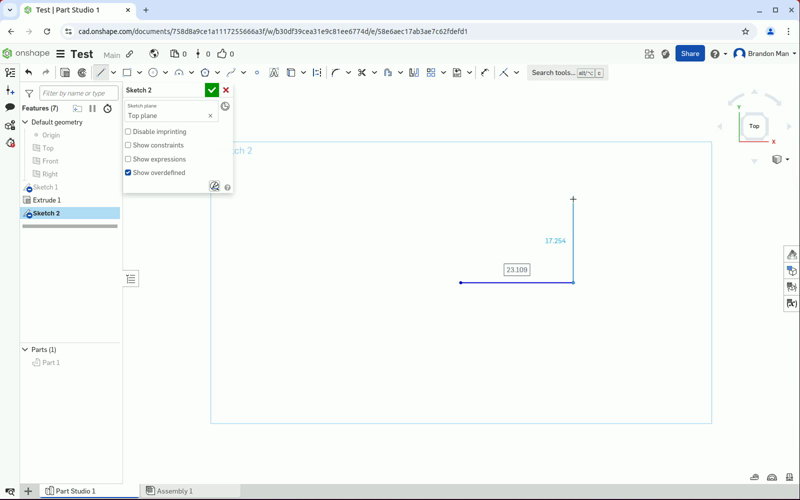
key_down(shift)
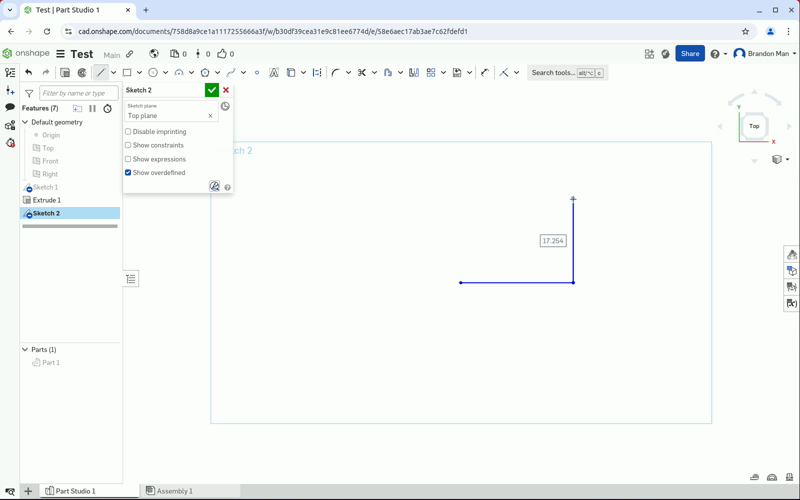
mouse_move(460, 198)
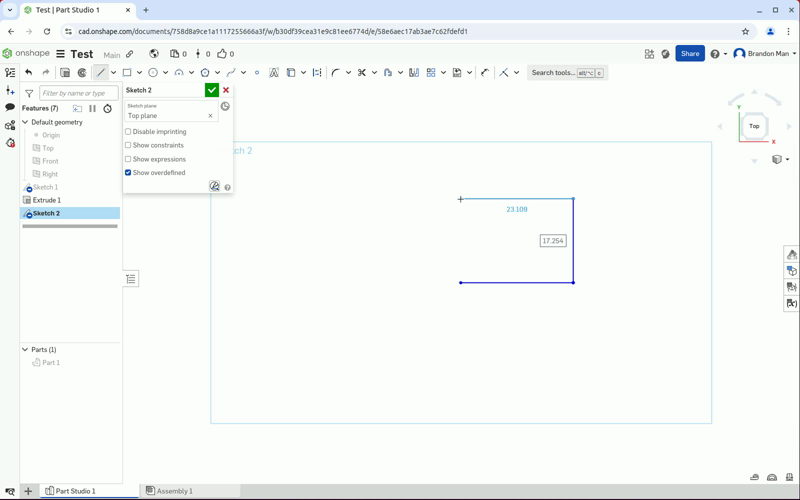
click(460, 198)
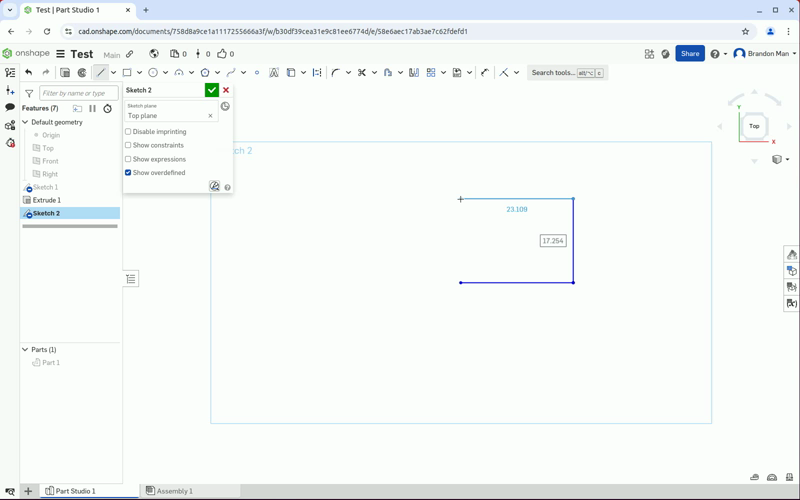
key_up(shift)
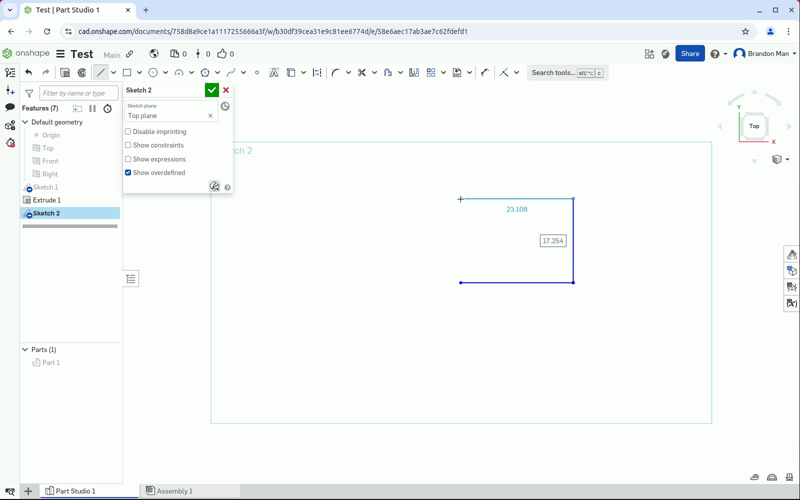
key_down(shift)
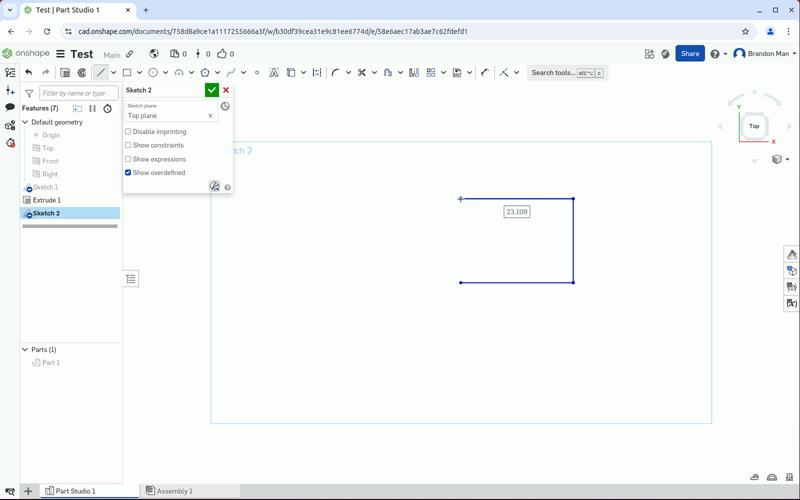
mouse_move(460, 282)
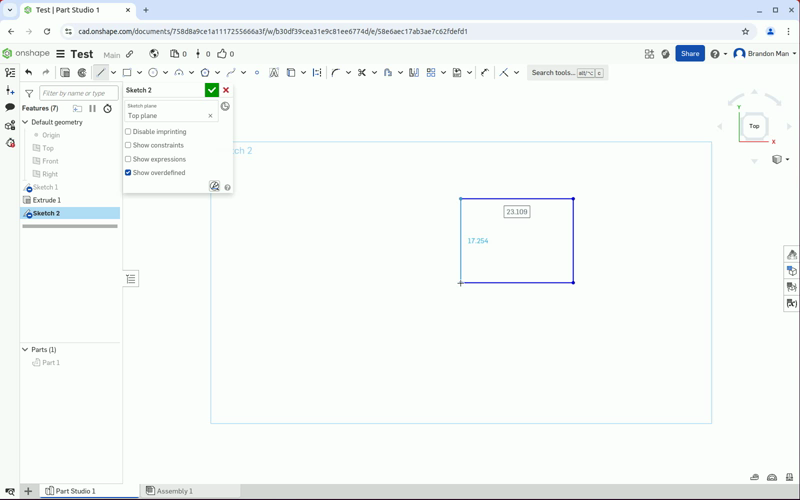
key_up(shift)
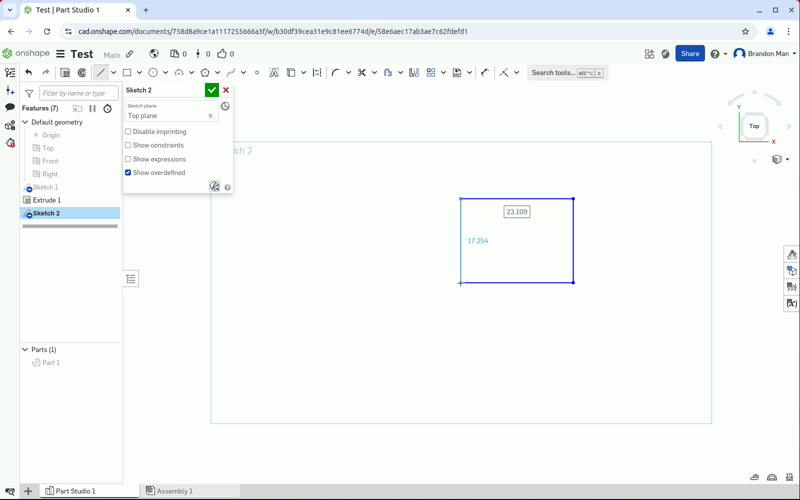
click(460, 282)
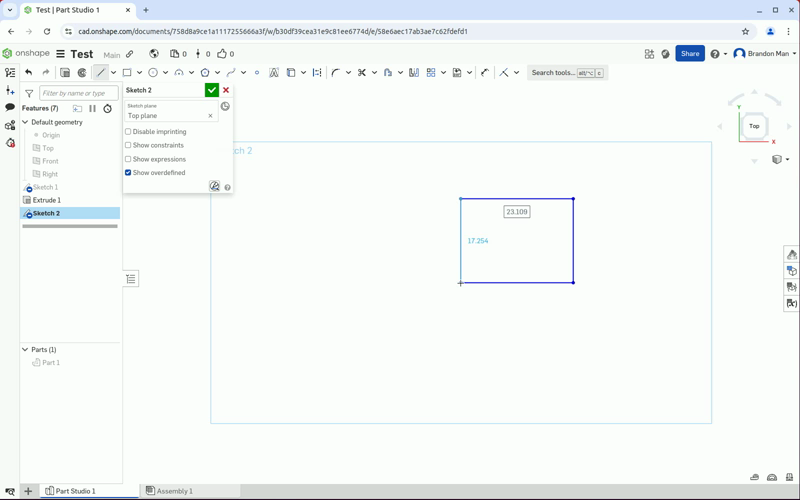
key(esc)
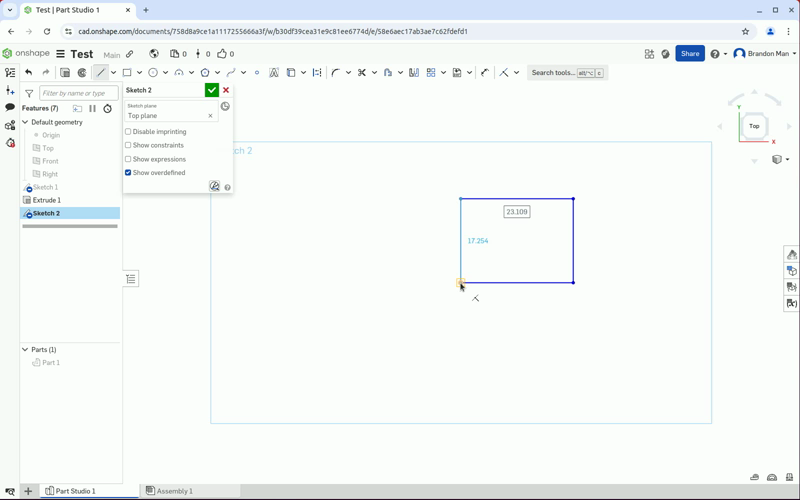
mouse_move(506, 262)
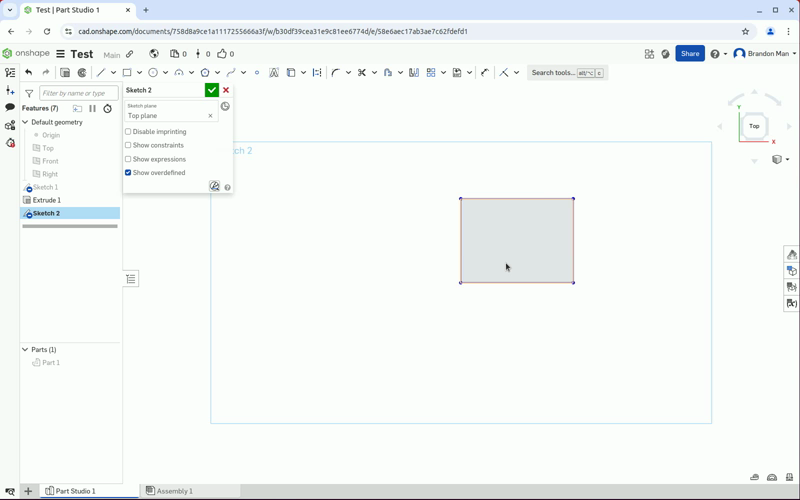
click(506, 262)
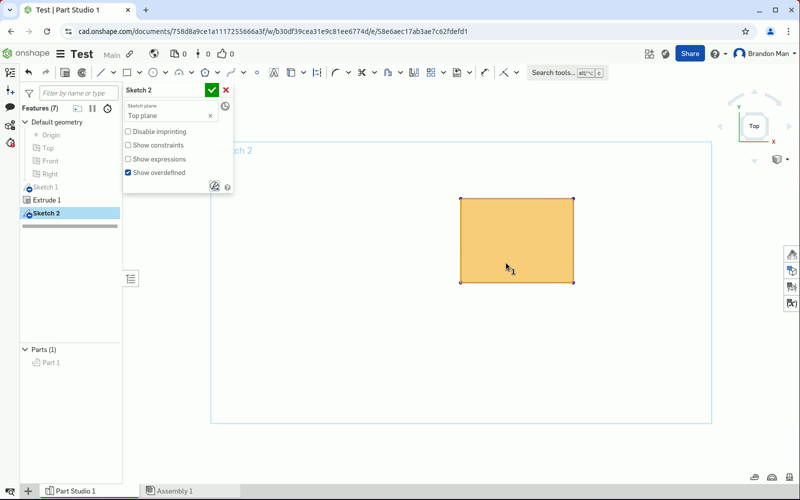
mouse_move(73, 352)
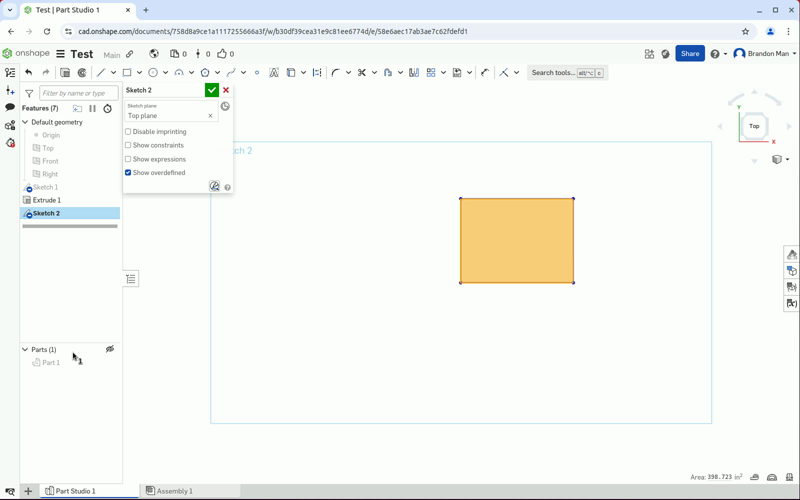
key(shift+y)
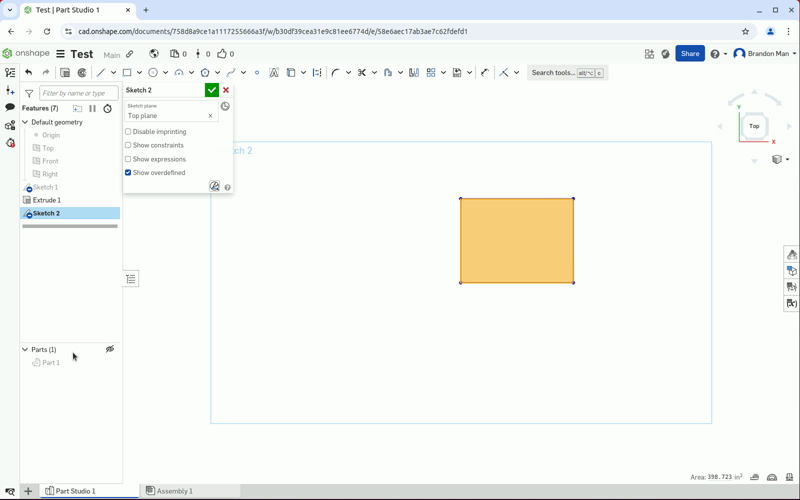
key(shift+e)
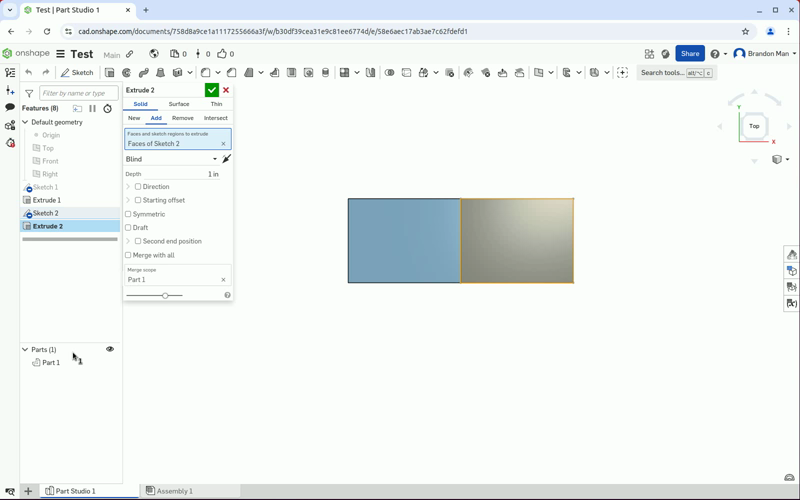
mouse_move(143, 106)
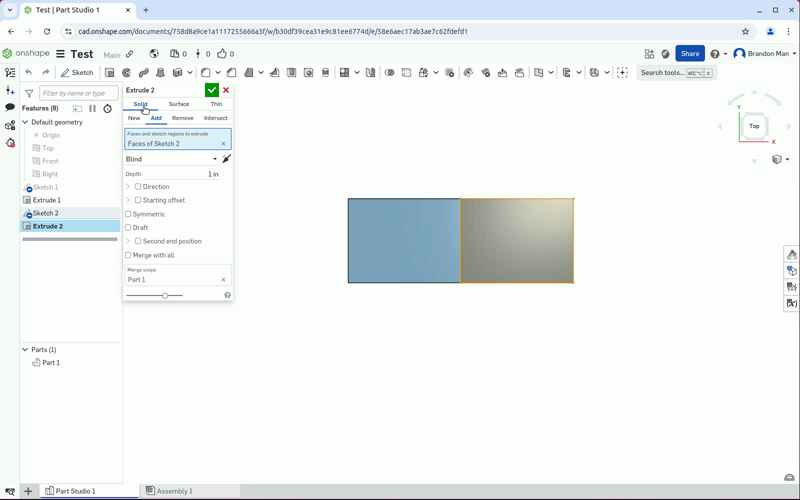
click(143, 106)
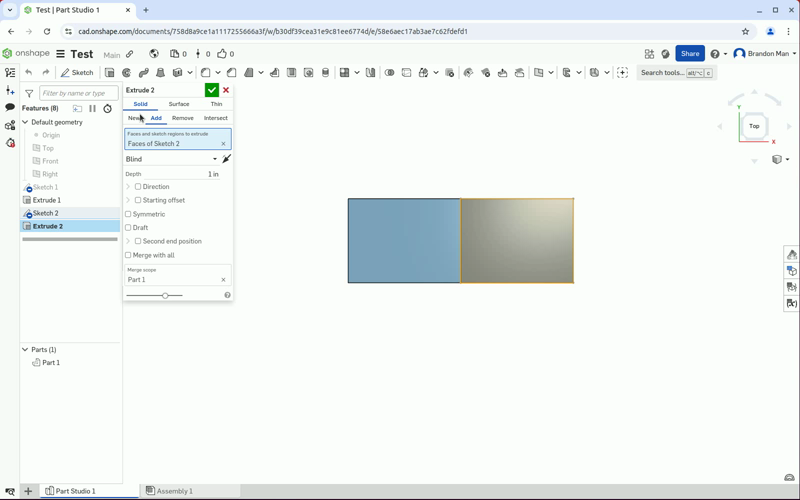
mouse_move(137, 120)
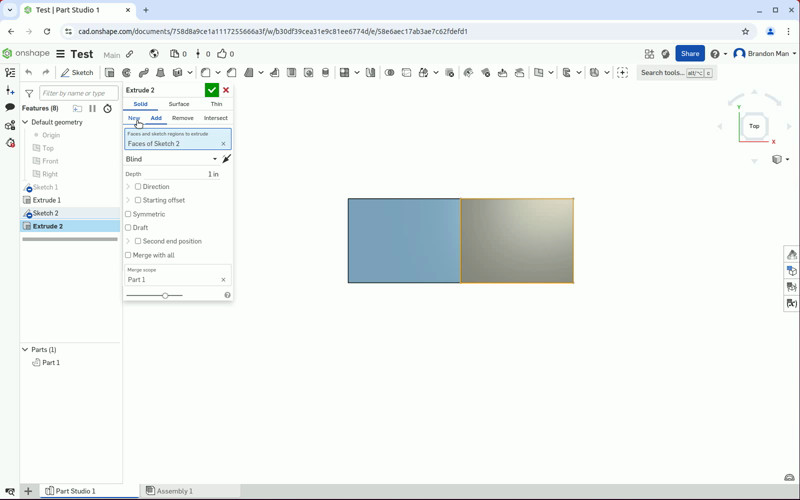
click(137, 120)
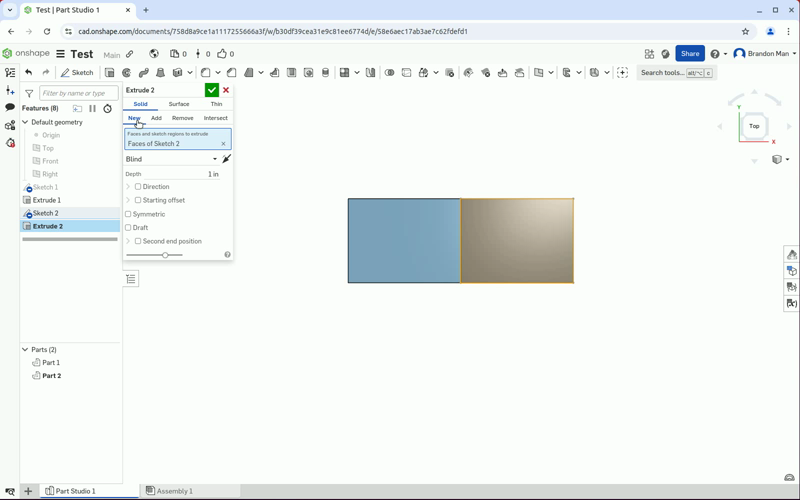
key(tab, 4)
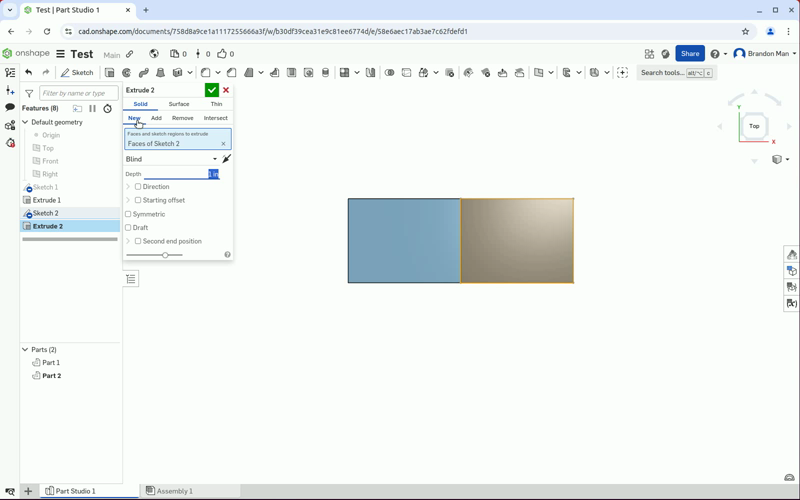
text(1.444)
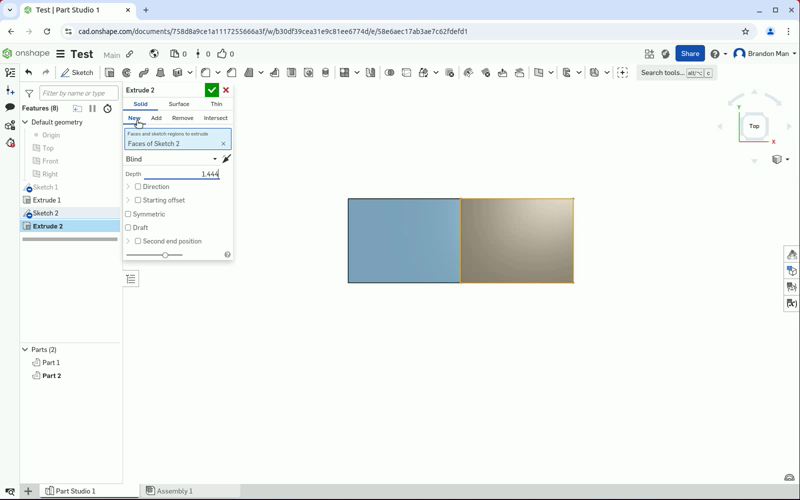
key(enter)
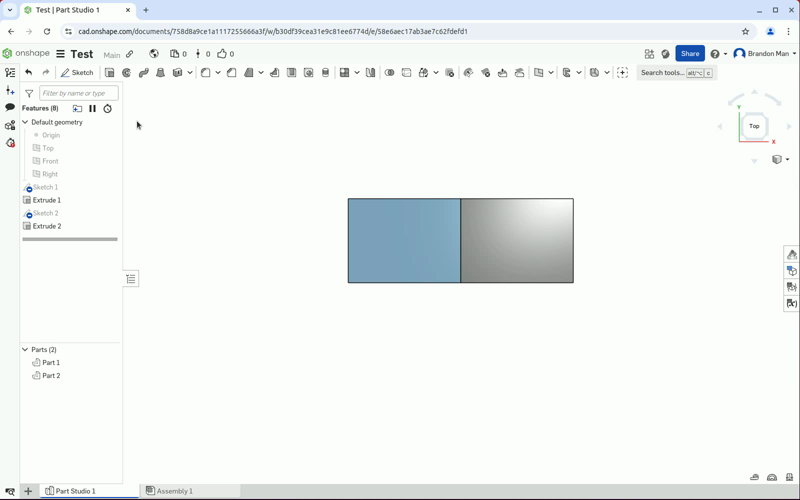
key(shift+h)
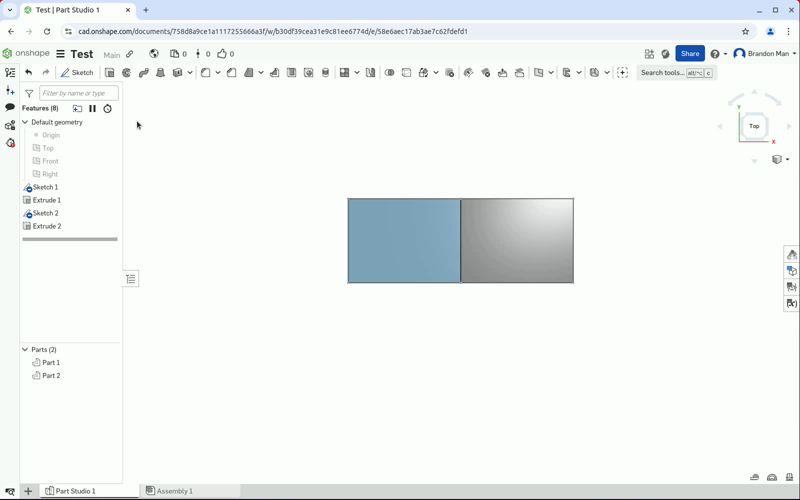
key(shift+h)
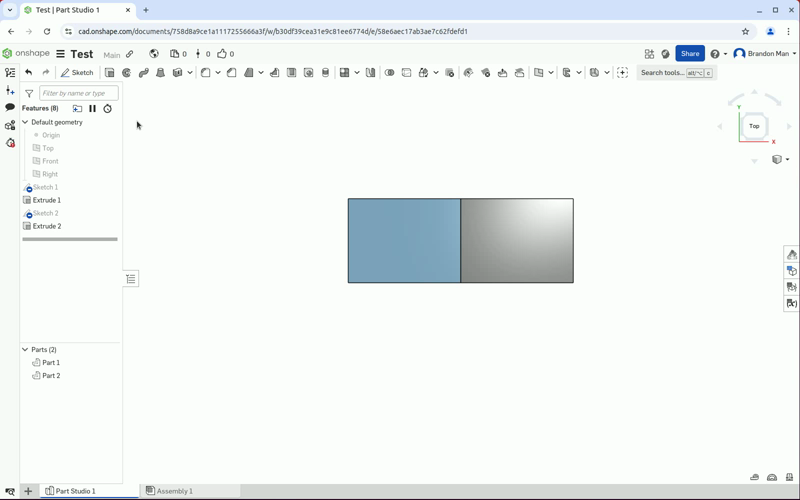
mouse_move(73, 189)
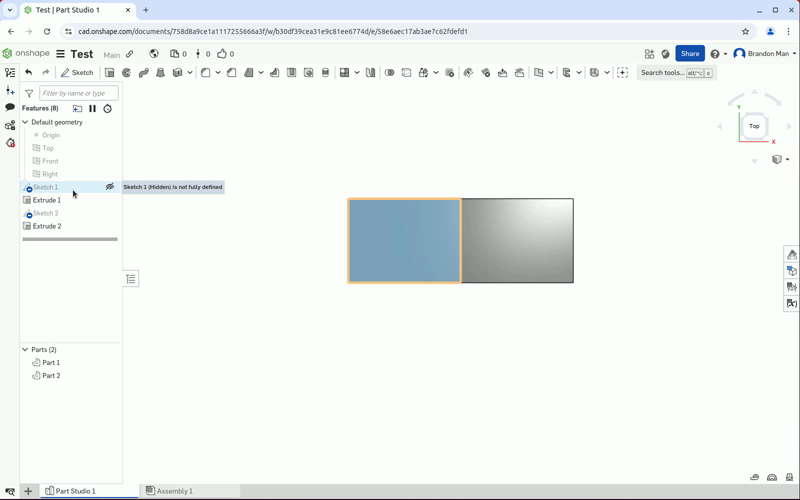
click(73, 189)
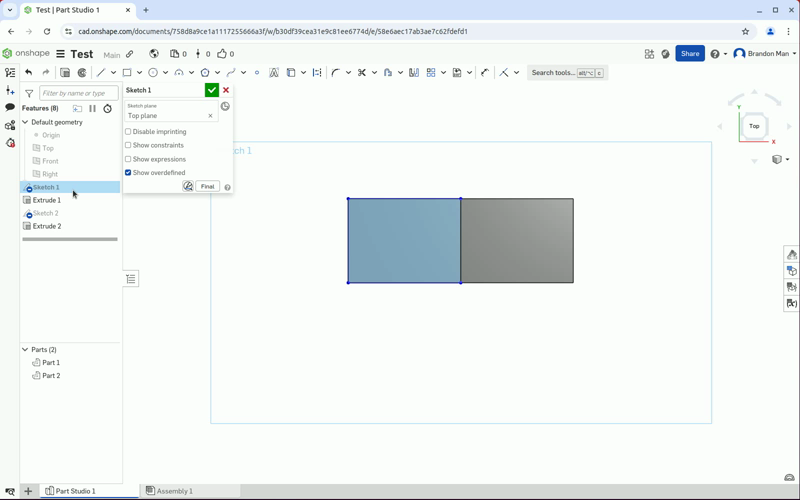
mouse_move(229, 92)
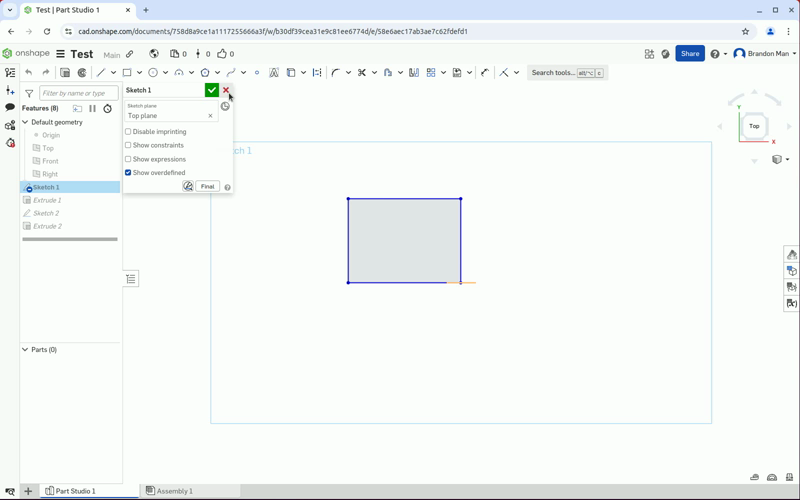
click(229, 92)
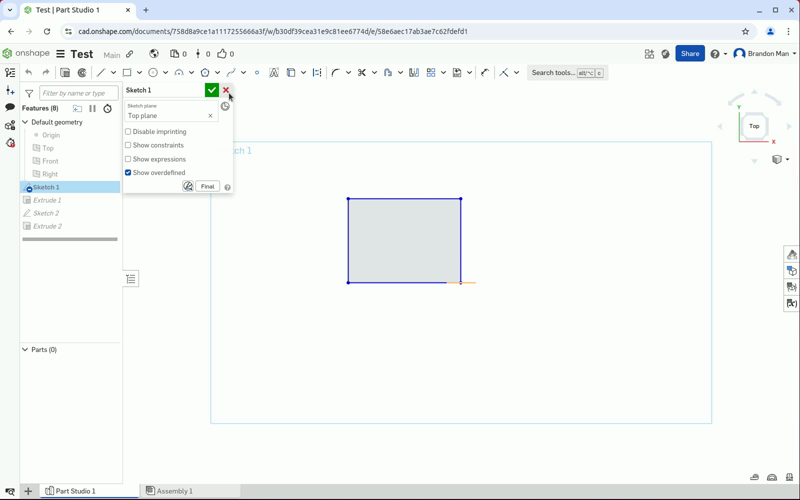
key(shift+s)
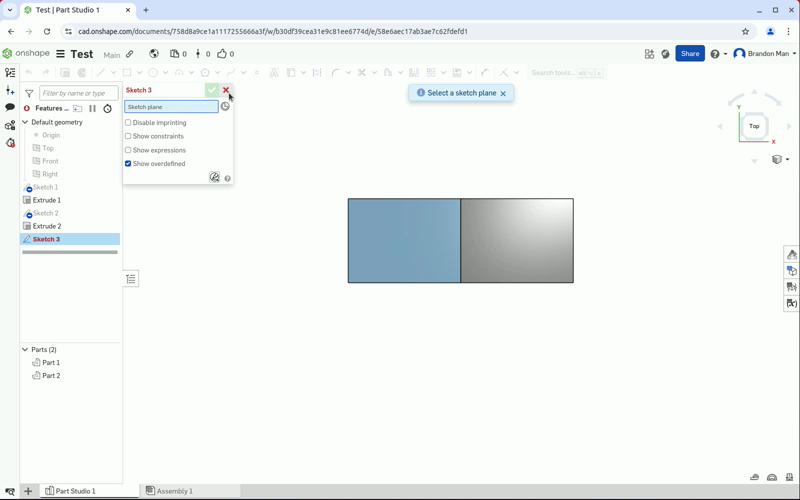
mouse_move(73, 150)
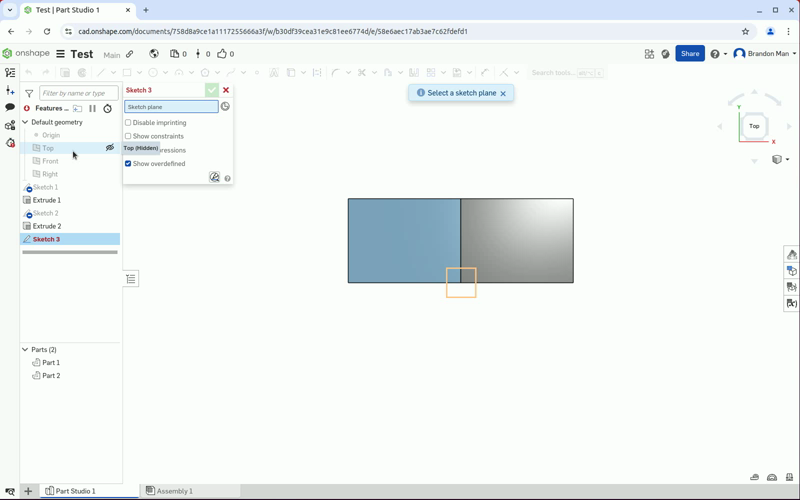
click(73, 150)
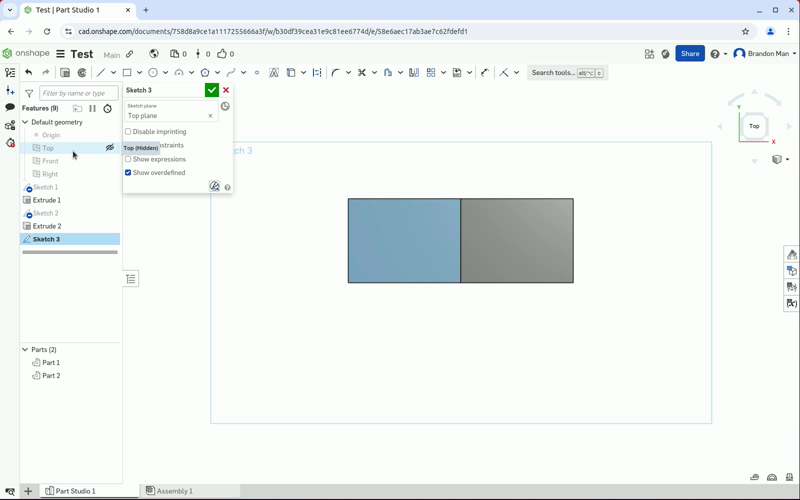
mouse_move(73, 352)
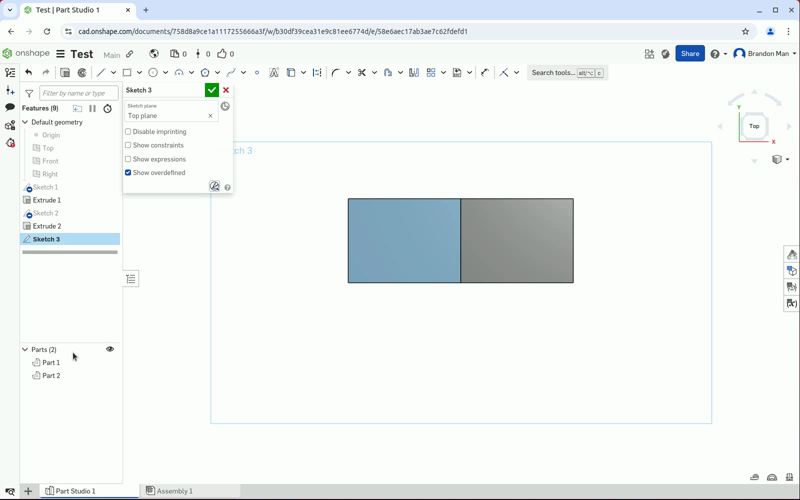
key(y)
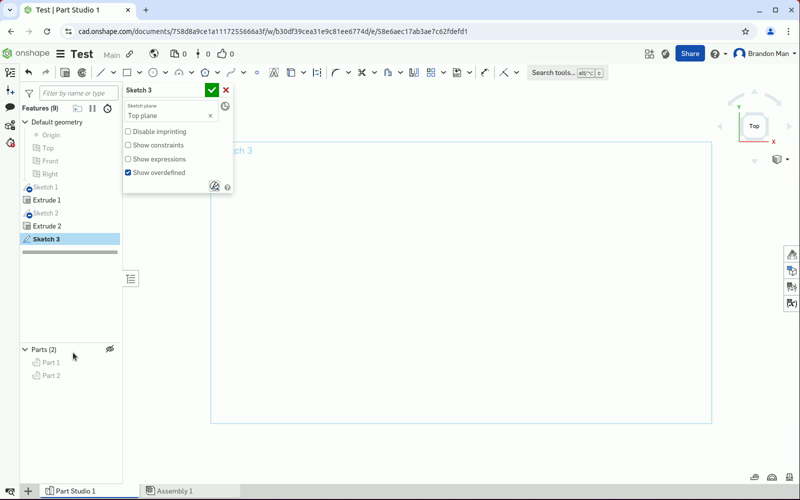
key(l)
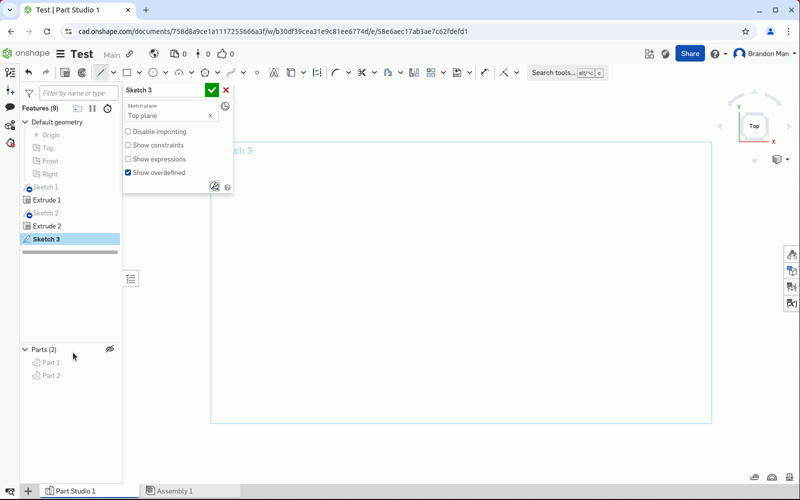
key_down(shift)
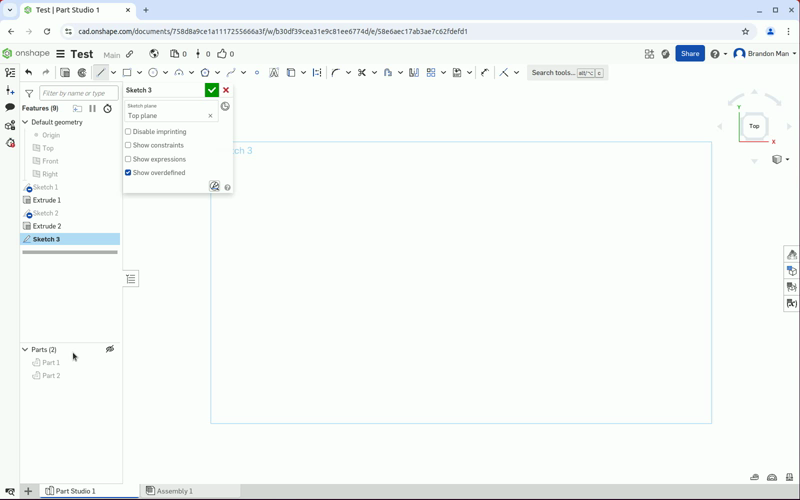
mouse_move(460, 367)
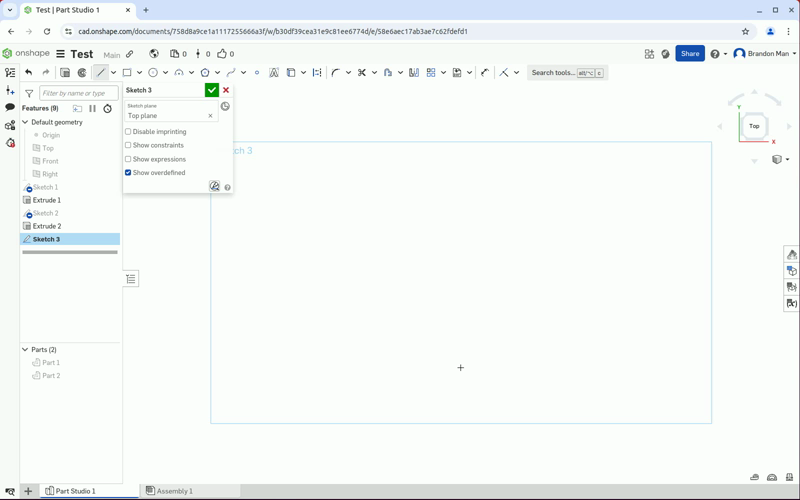
click(460, 367)
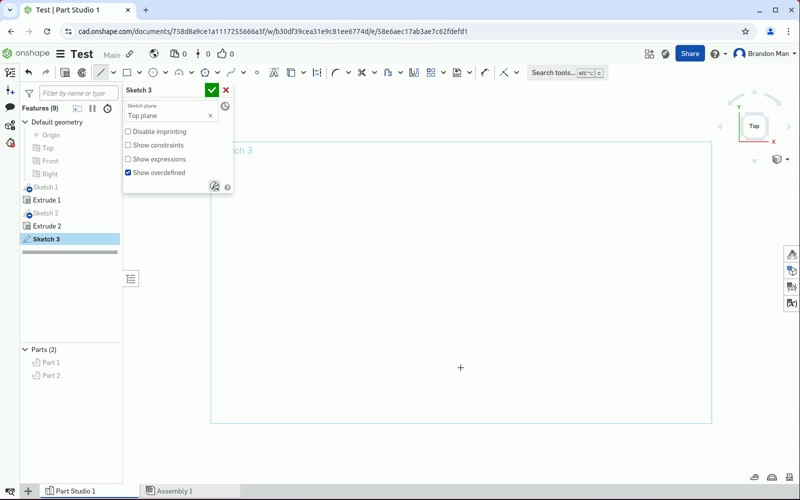
key_up(shift)
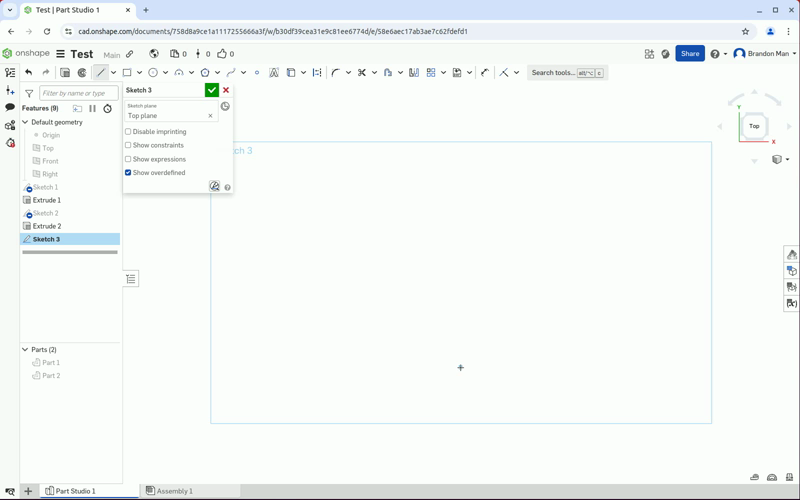
key_down(shift)
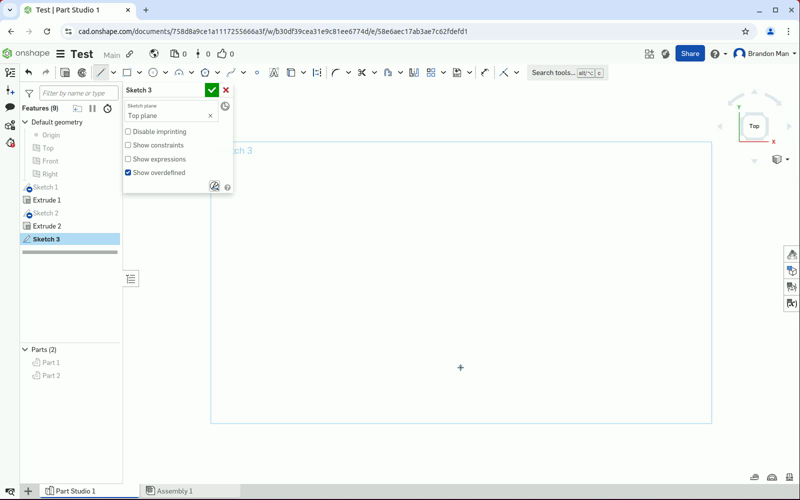
mouse_move(573, 367)
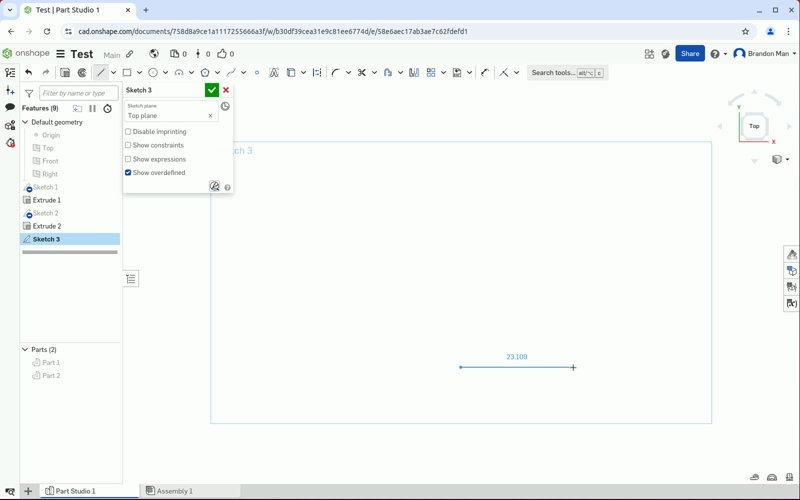
click(573, 367)
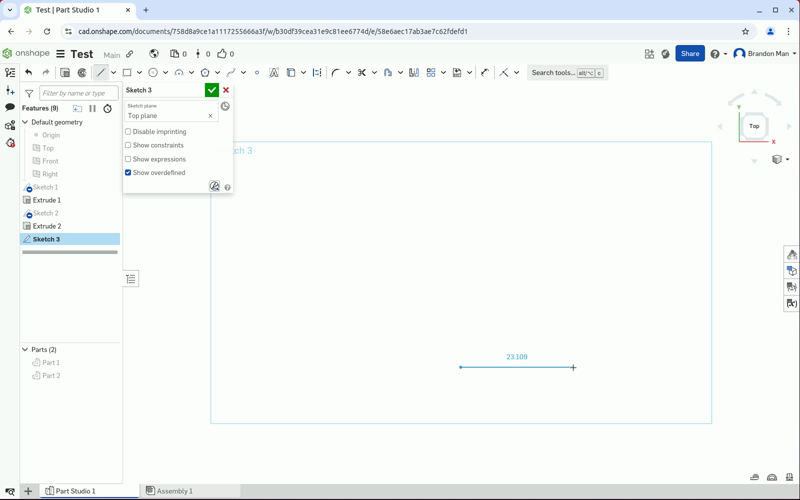
key_up(shift)
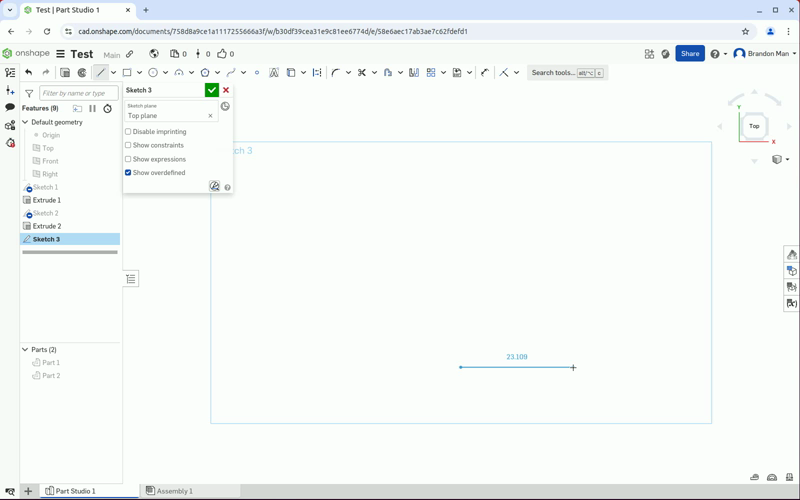
key_down(shift)
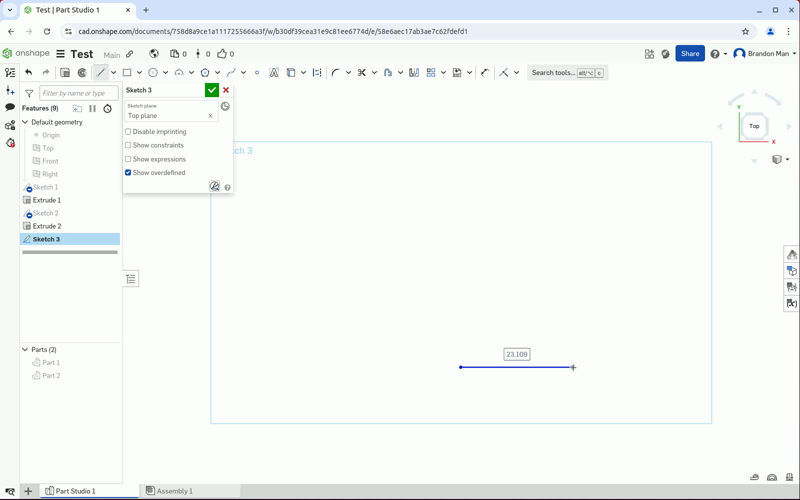
mouse_move(573, 283)
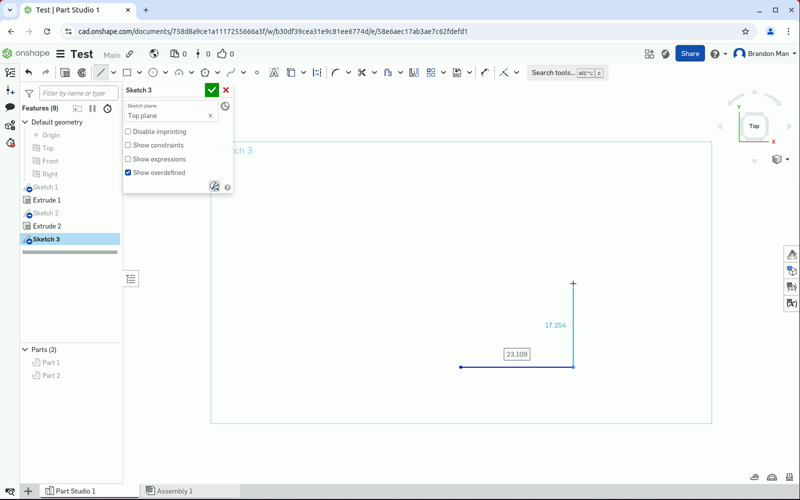
click(573, 283)
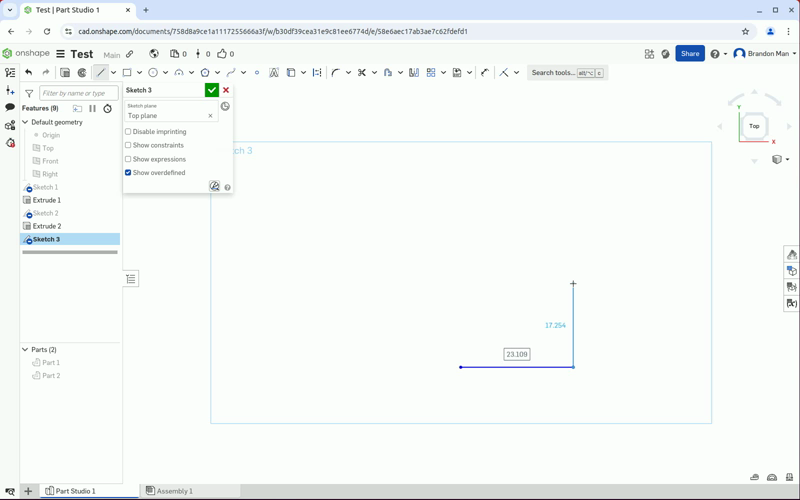
key_up(shift)
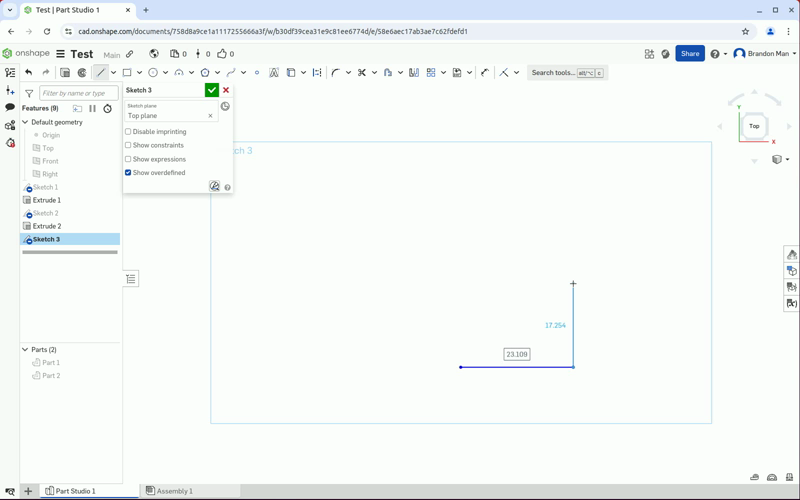
key_down(shift)
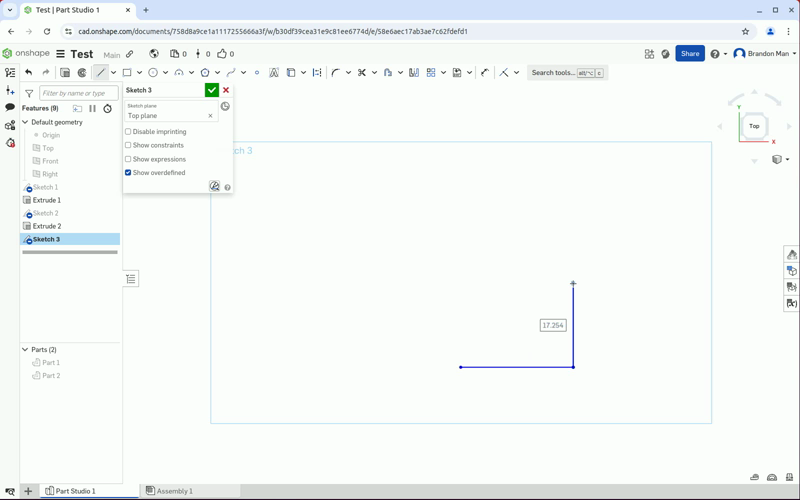
mouse_move(460, 283)
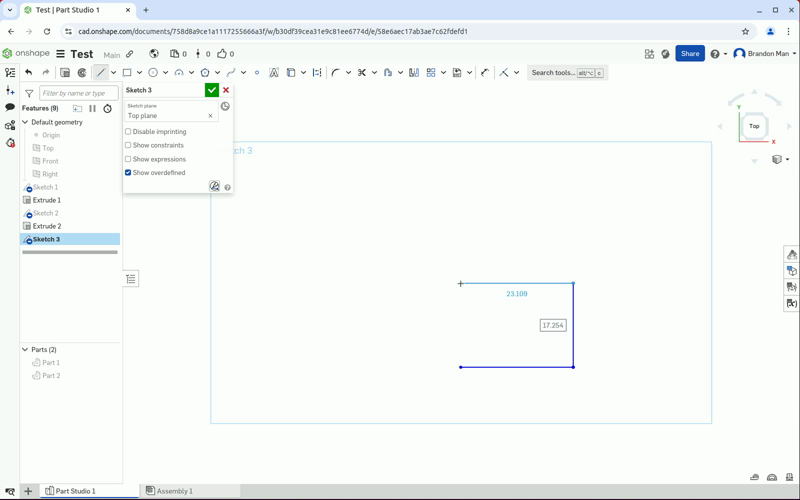
click(460, 283)
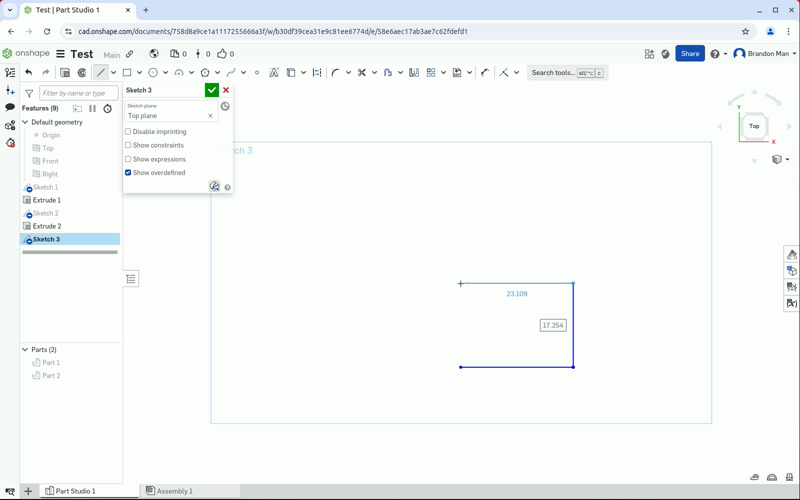
key_up(shift)
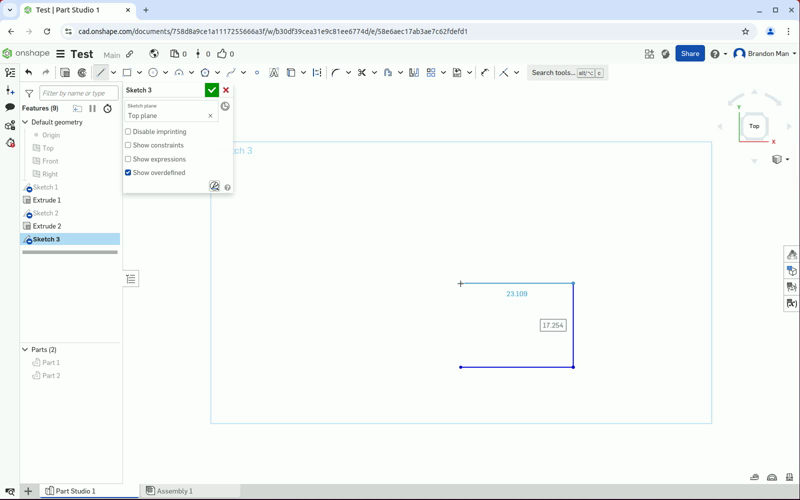
key_down(shift)
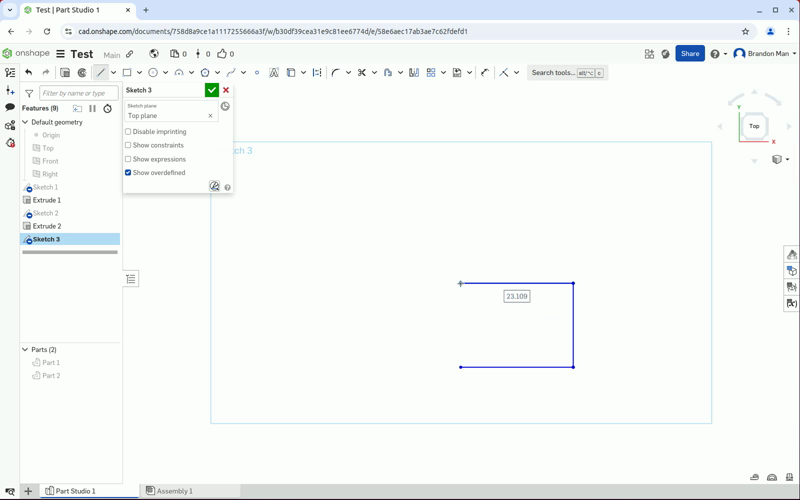
mouse_move(460, 367)
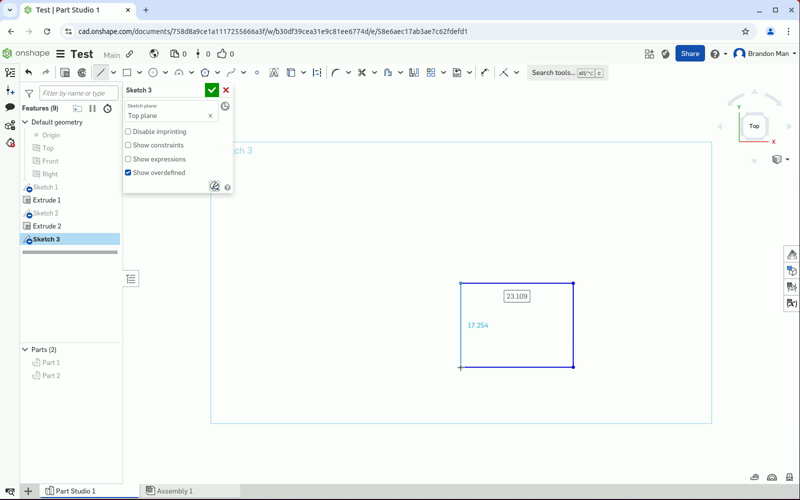
key_up(shift)
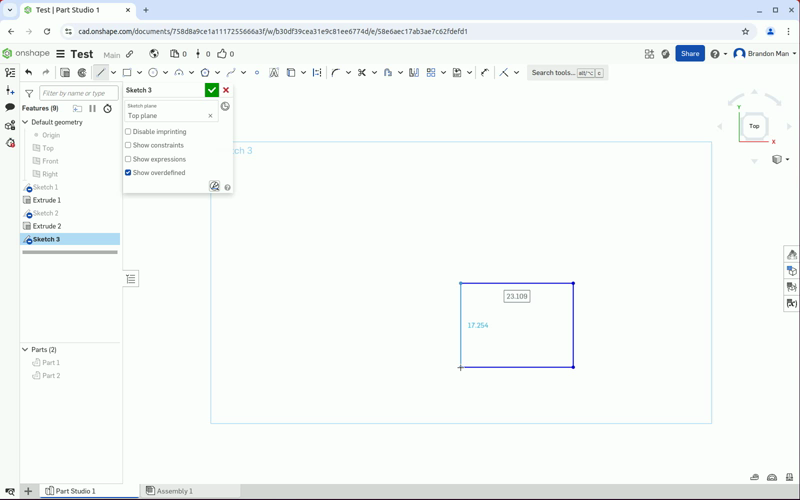
click(460, 367)
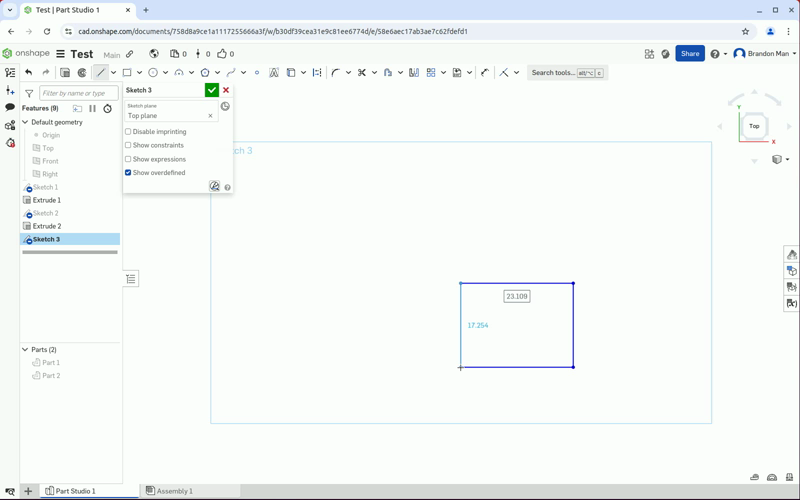
key(esc)
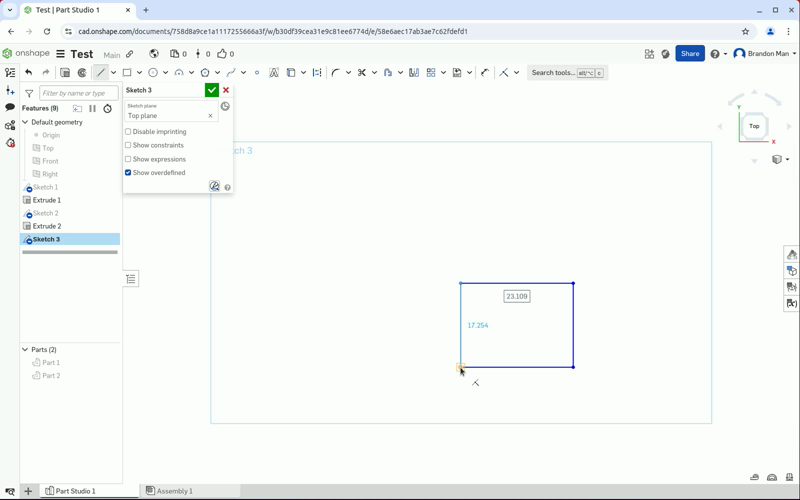
mouse_move(515, 316)
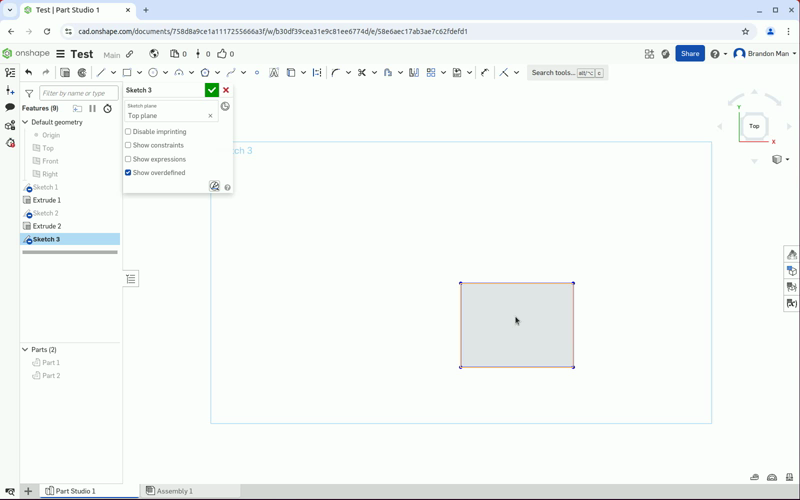
click(515, 316)
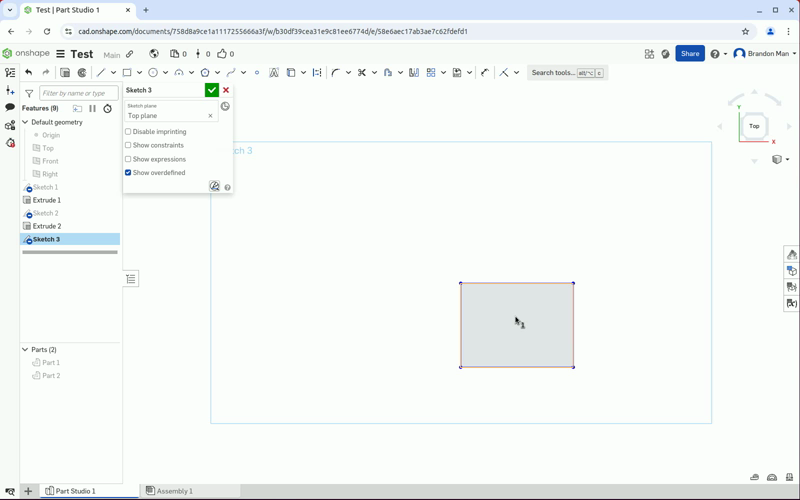
mouse_move(73, 352)
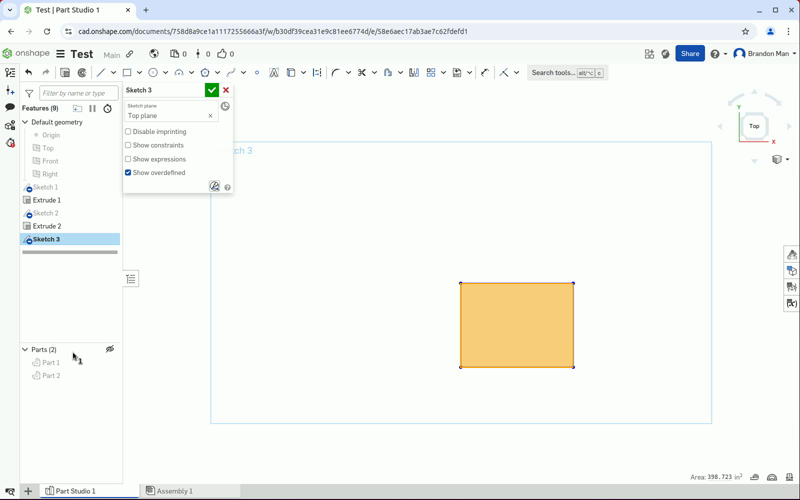
key(shift+y)
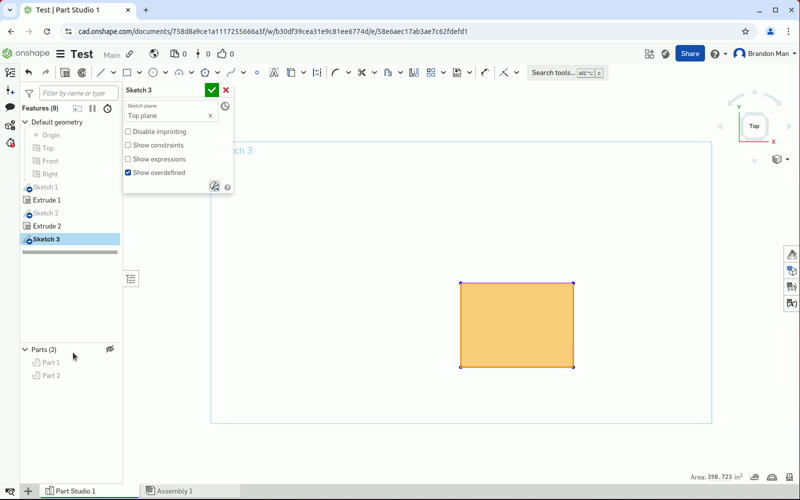
key(shift+e)
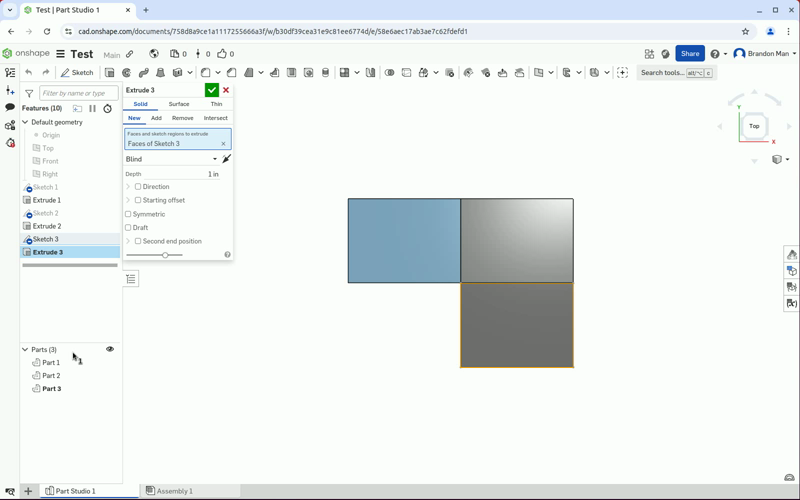
mouse_move(143, 106)
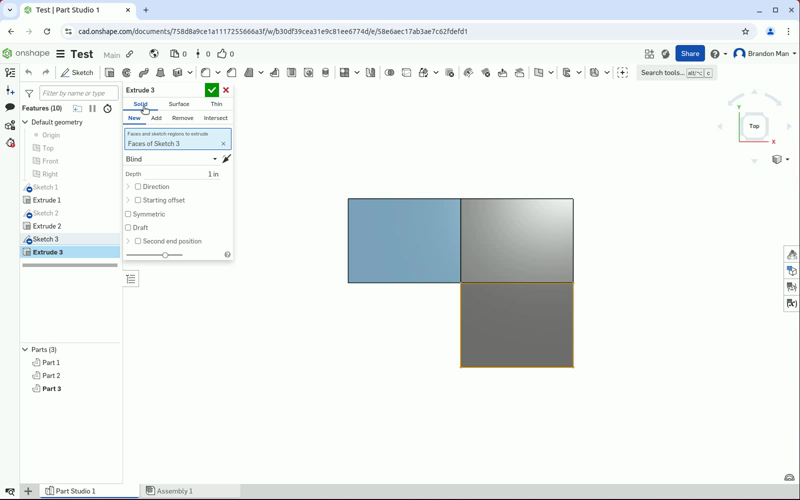
click(143, 106)
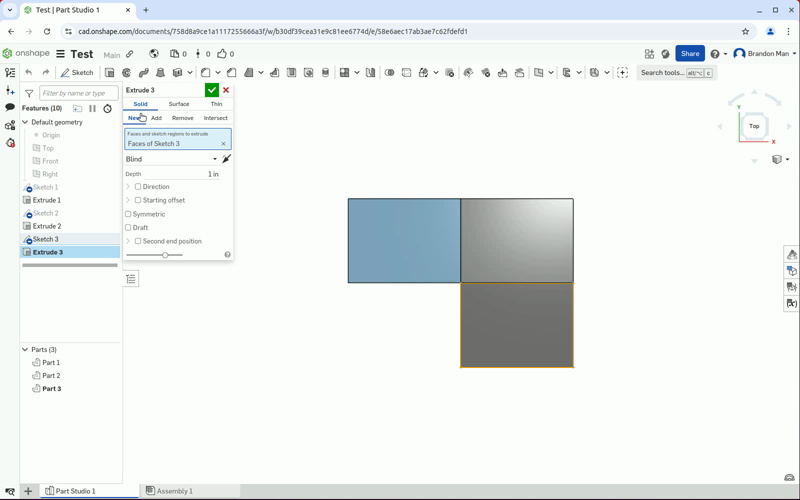
mouse_move(137, 120)
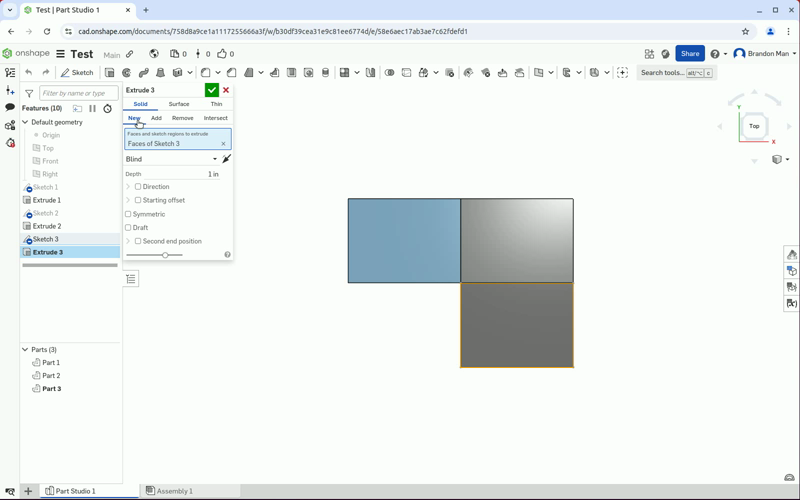
click(137, 120)
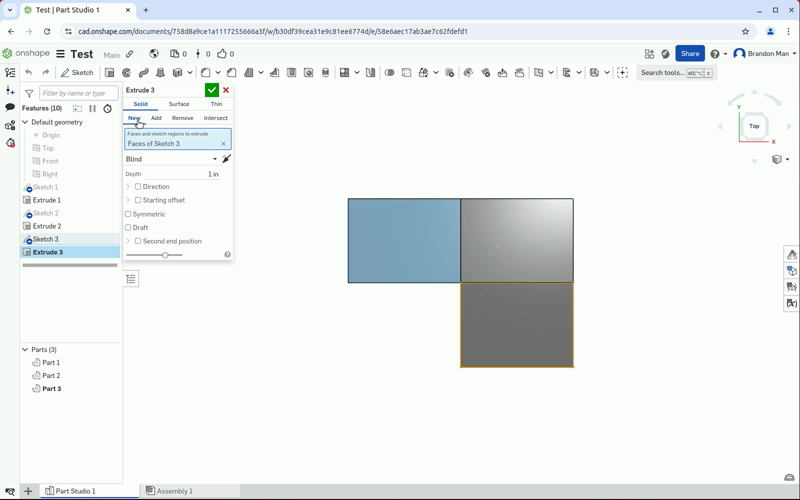
key(tab, 4)
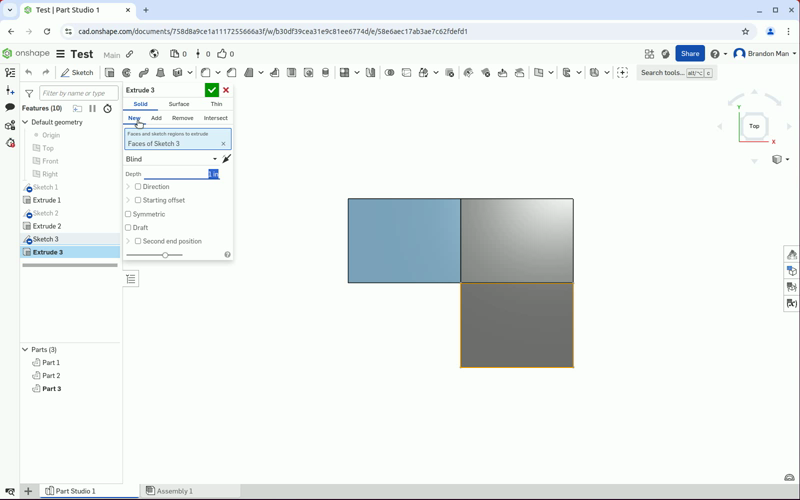
text(1.444)
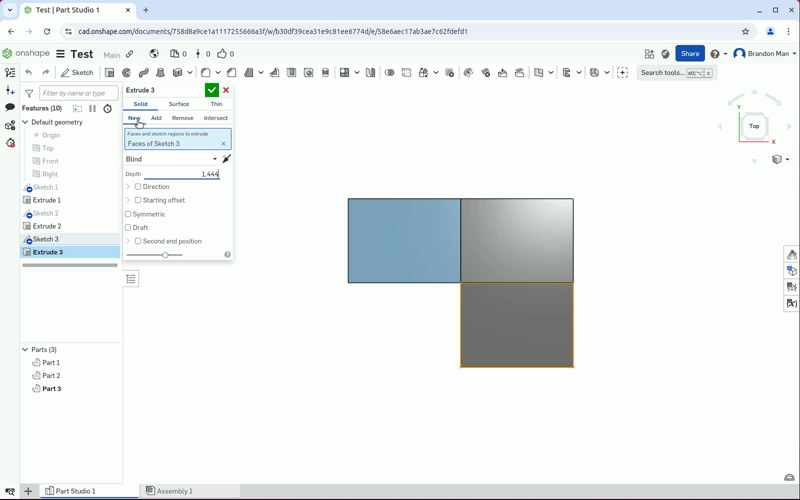
key(enter)
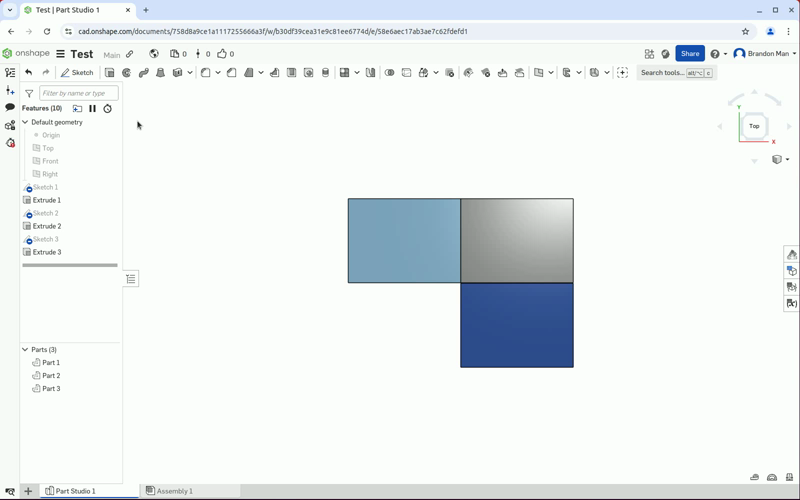
key(shift+h)
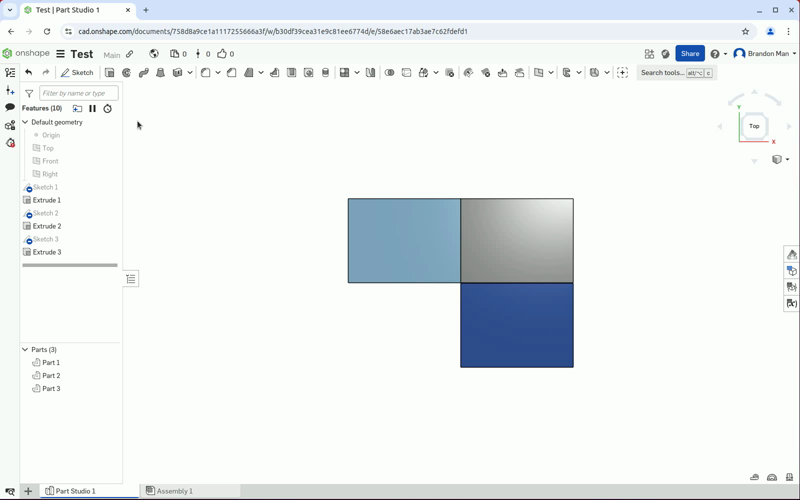
key(shift+h)
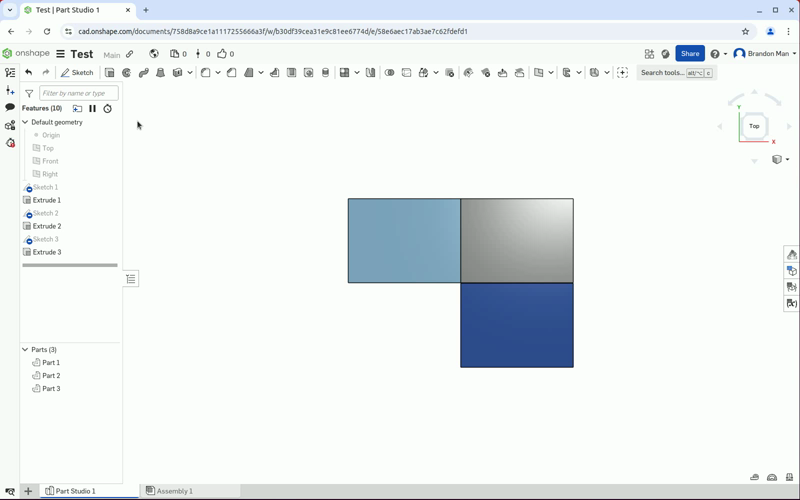
mouse_move(73, 189)
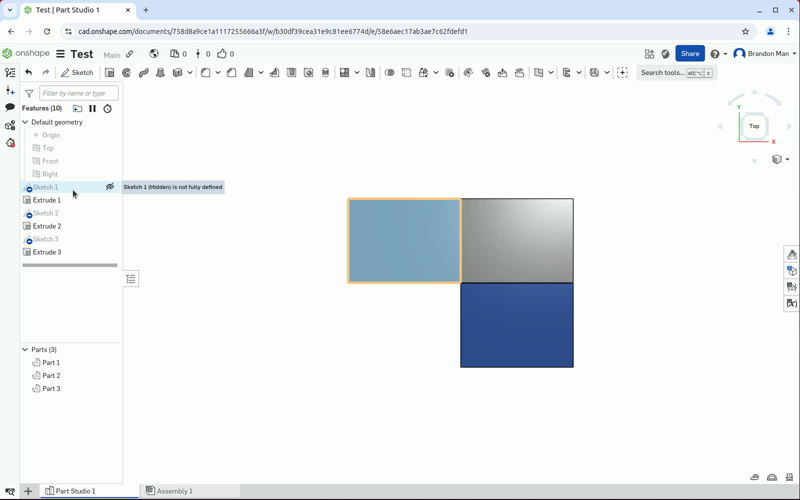
click(73, 189)
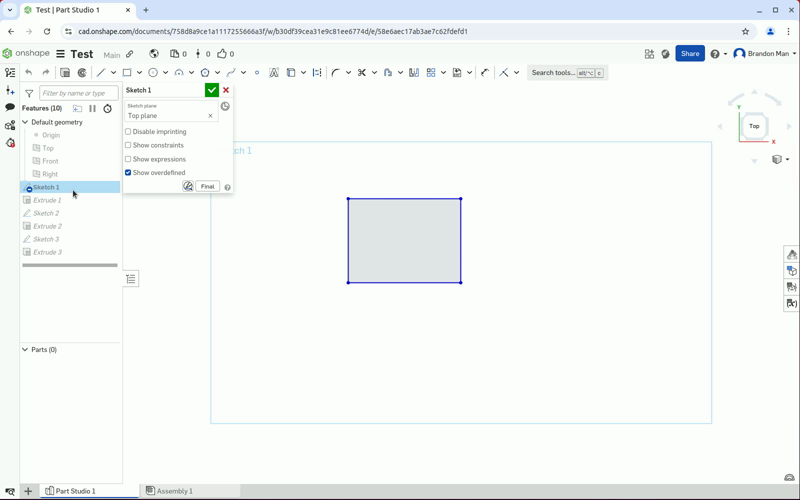
mouse_move(229, 92)
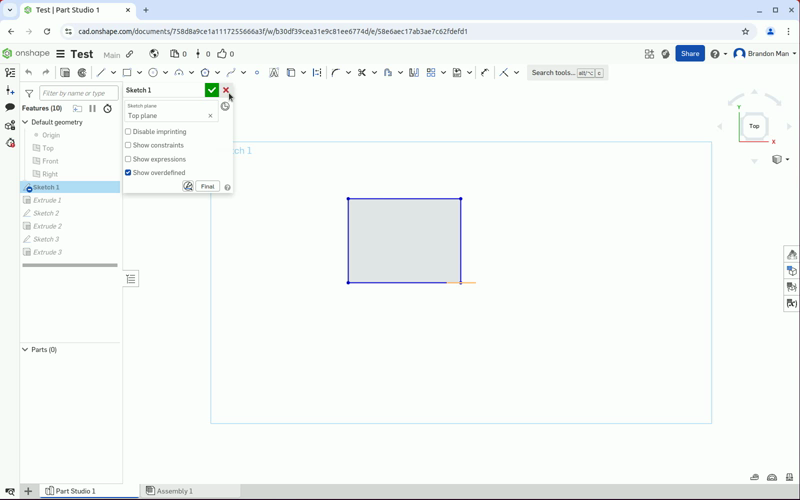
click(229, 92)
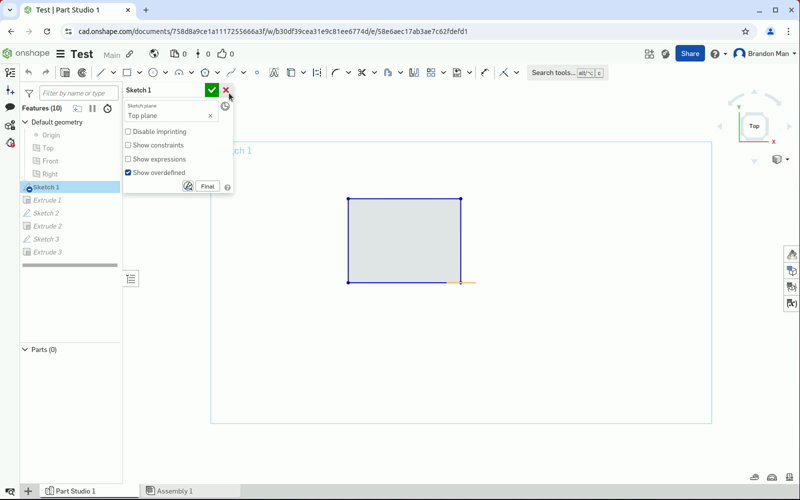
key(shift+s)
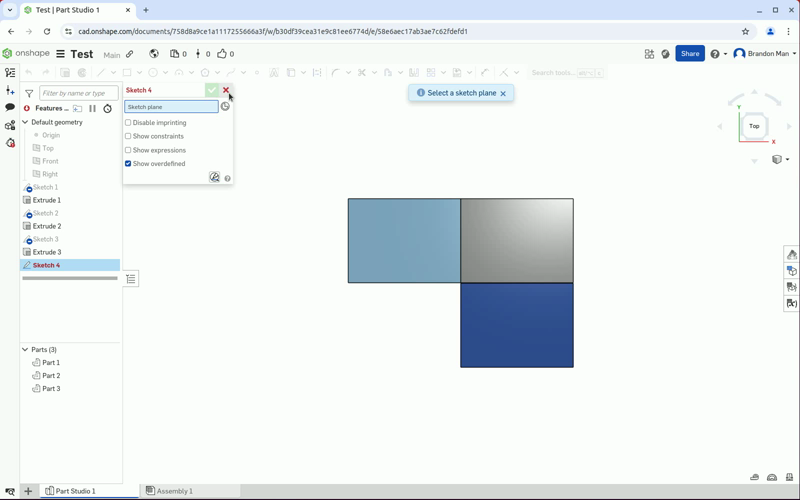
mouse_move(73, 150)
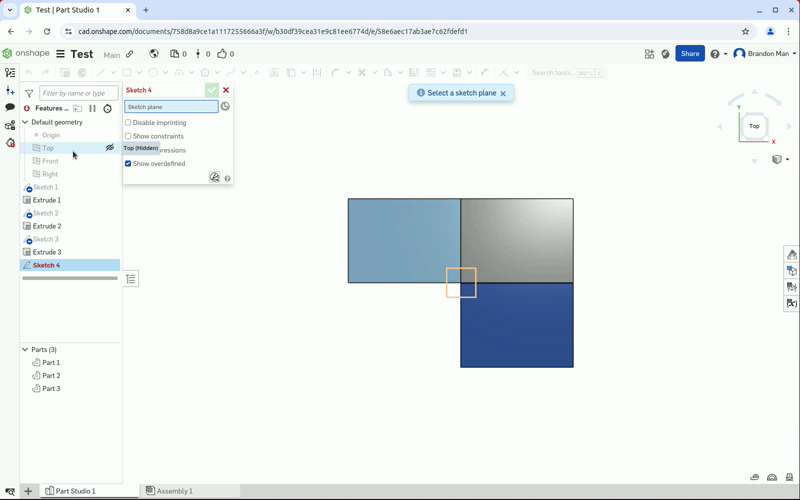
click(73, 150)
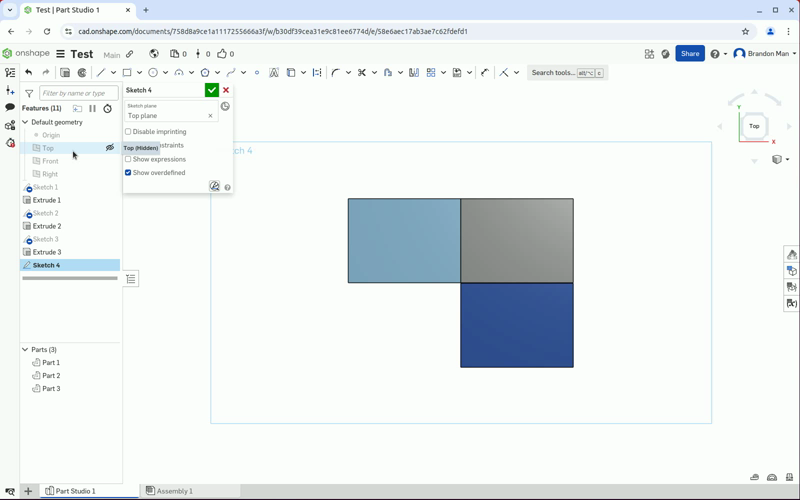
mouse_move(73, 352)
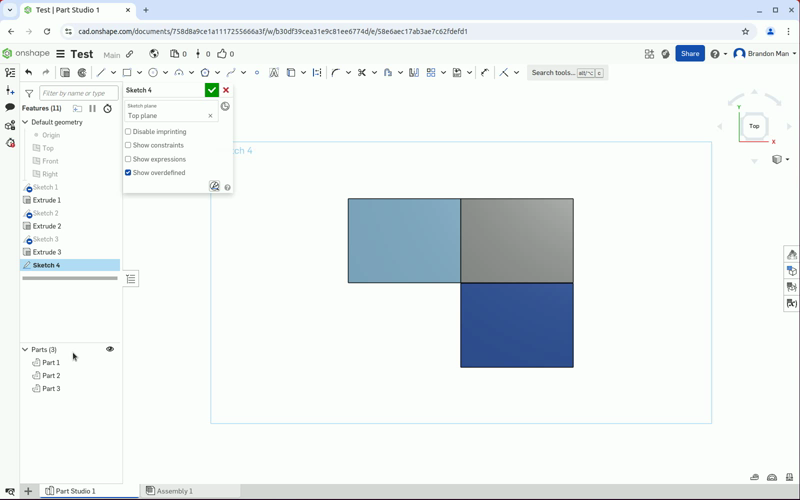
key(y)
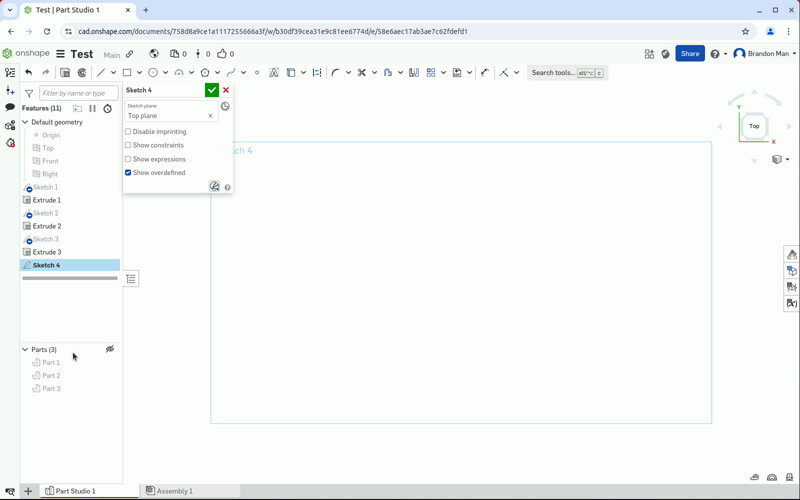
key(l)
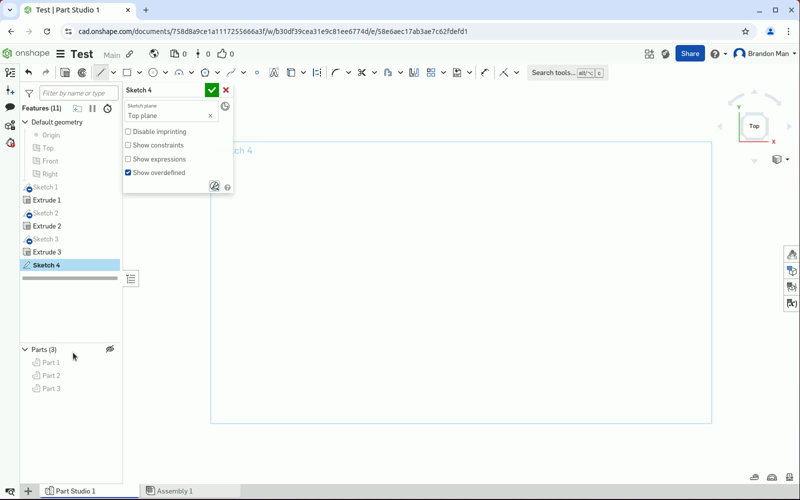
key_down(shift)
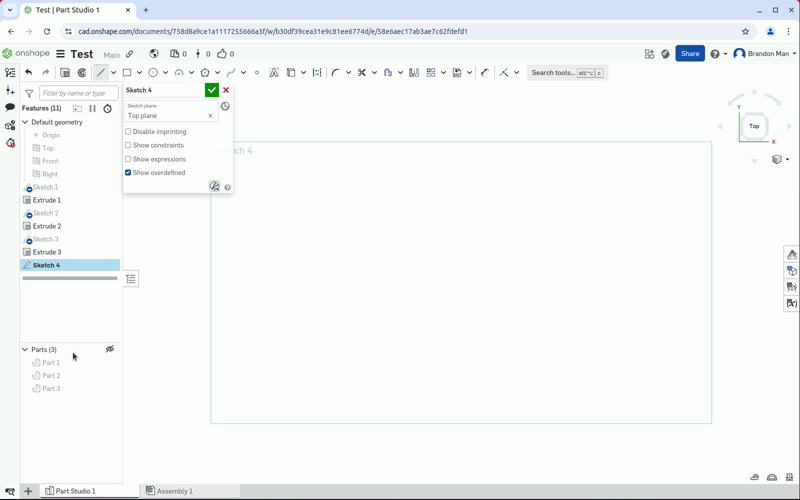
mouse_move(348, 367)
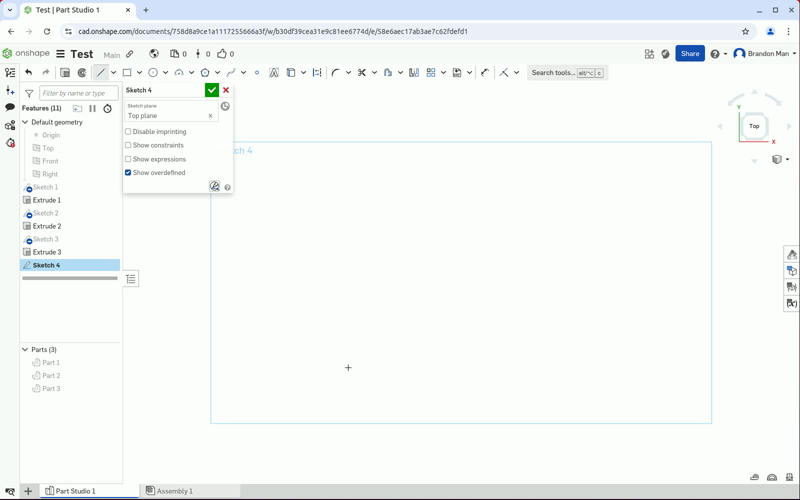
click(348, 367)
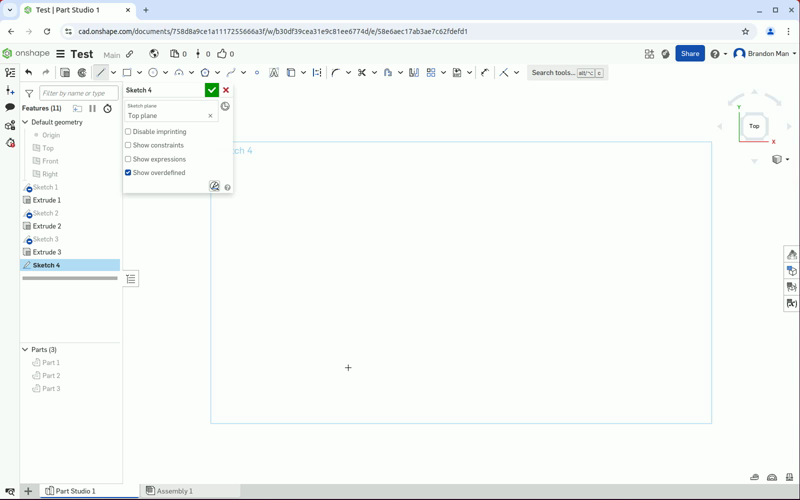
key_up(shift)
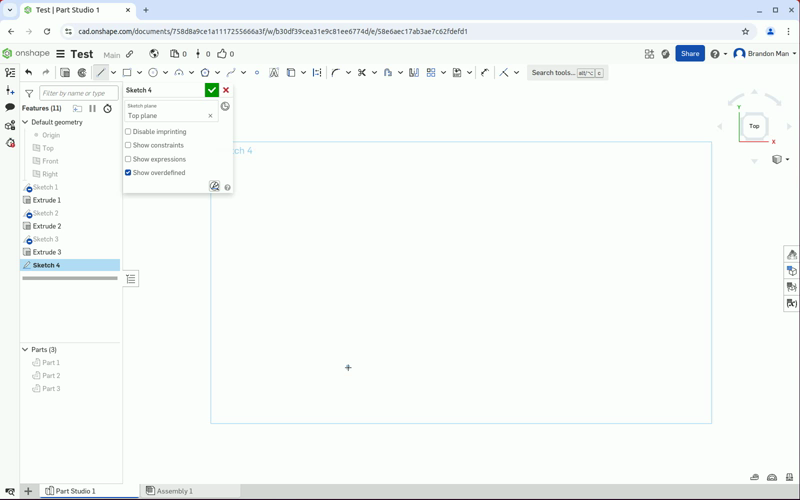
key_down(shift)
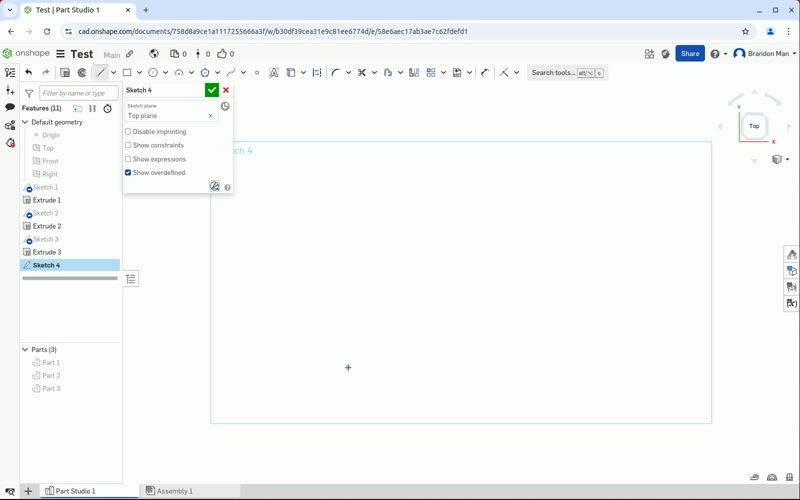
mouse_move(460, 367)
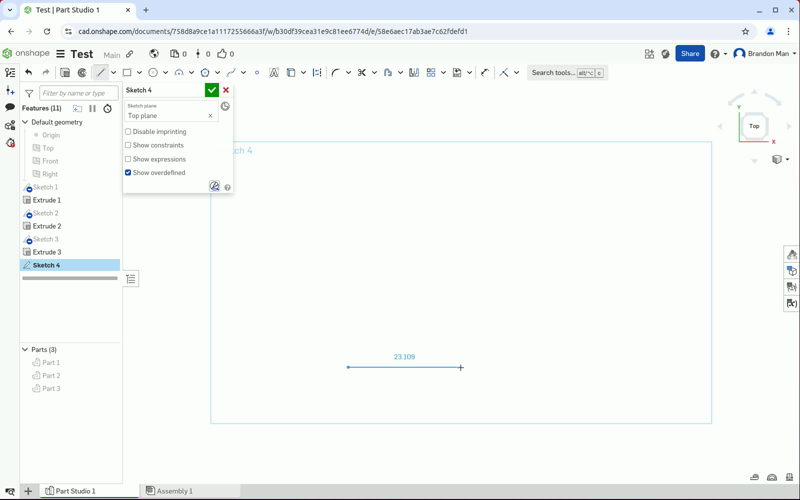
click(460, 367)
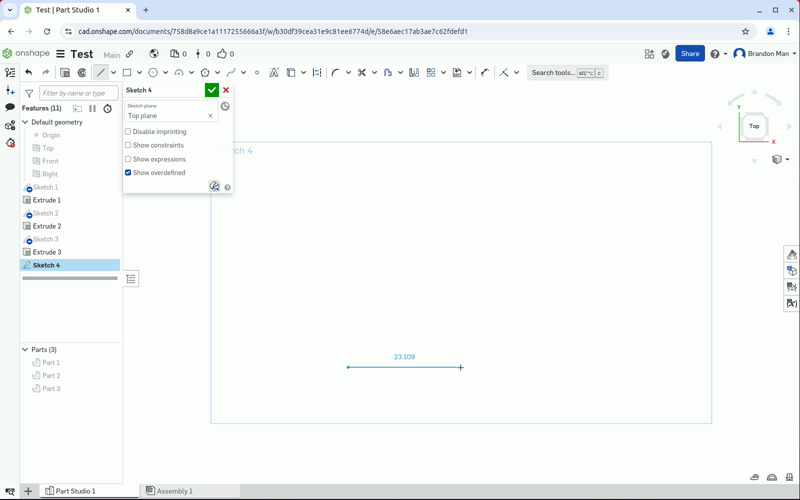
key_up(shift)
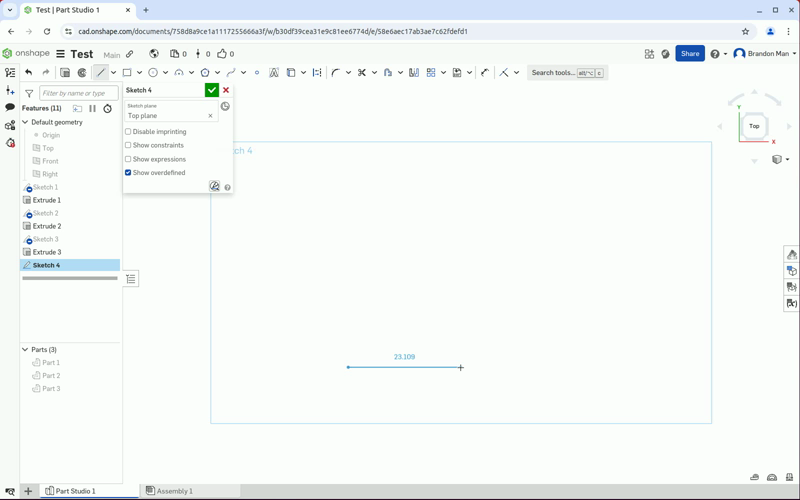
key_down(shift)
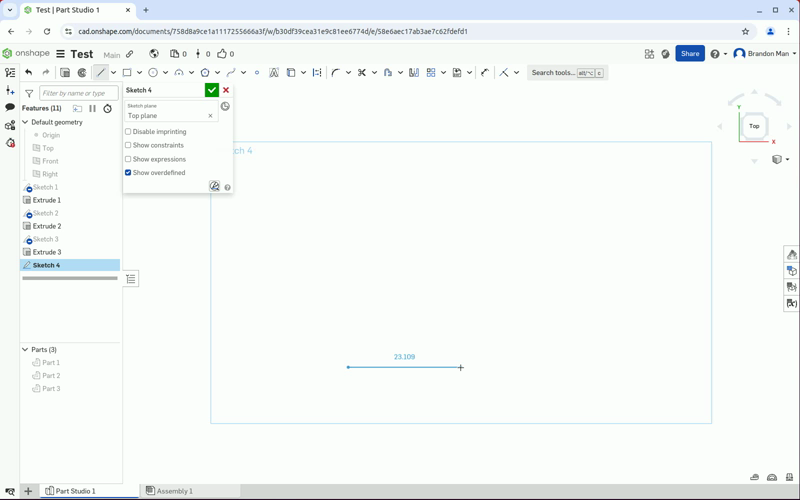
mouse_move(460, 283)
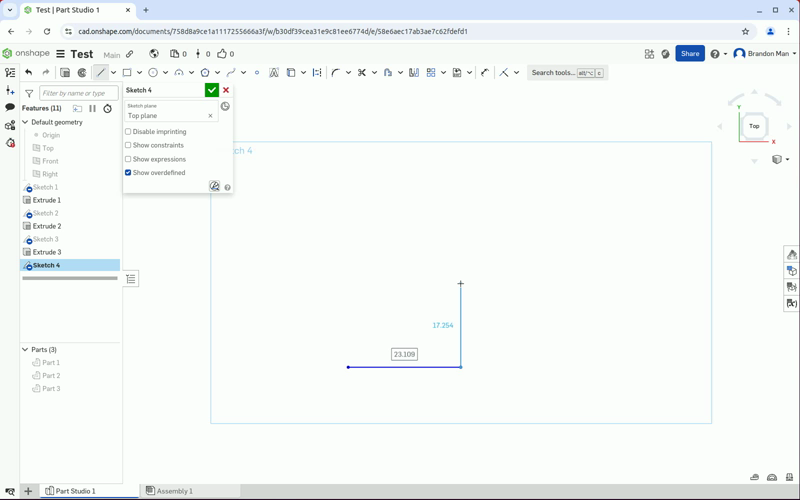
click(460, 283)
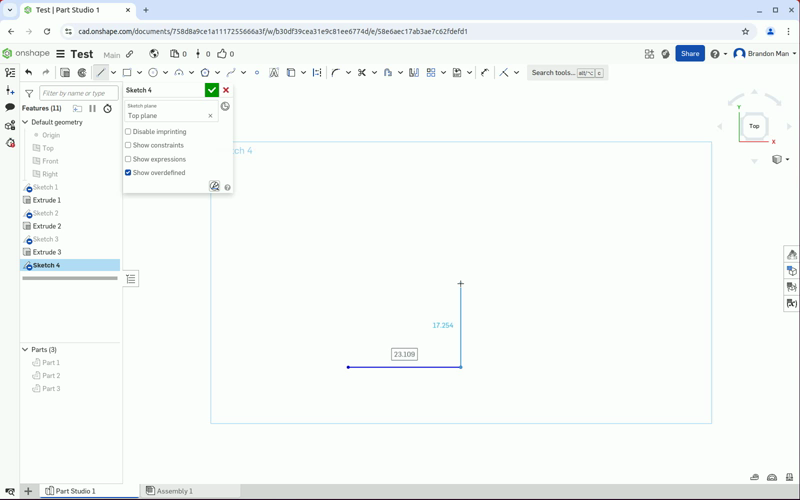
key_up(shift)
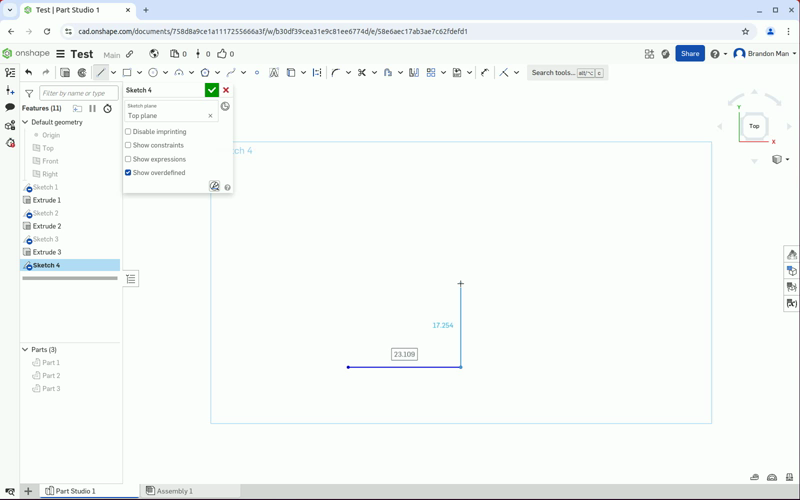
key_down(shift)
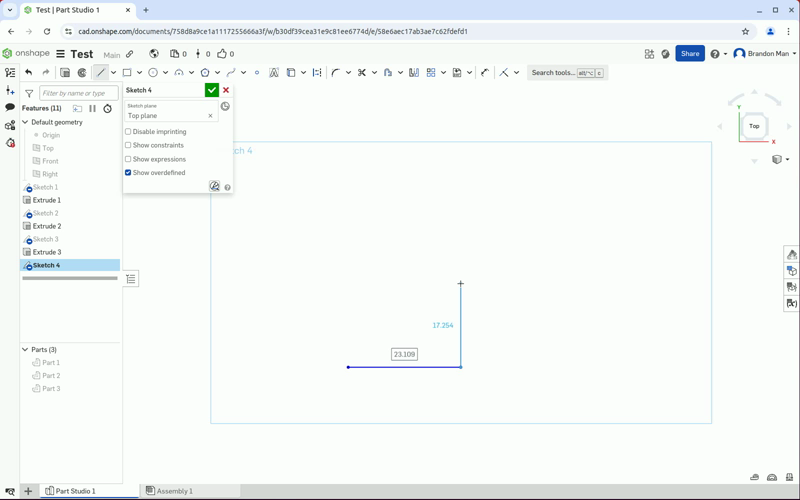
mouse_move(348, 283)
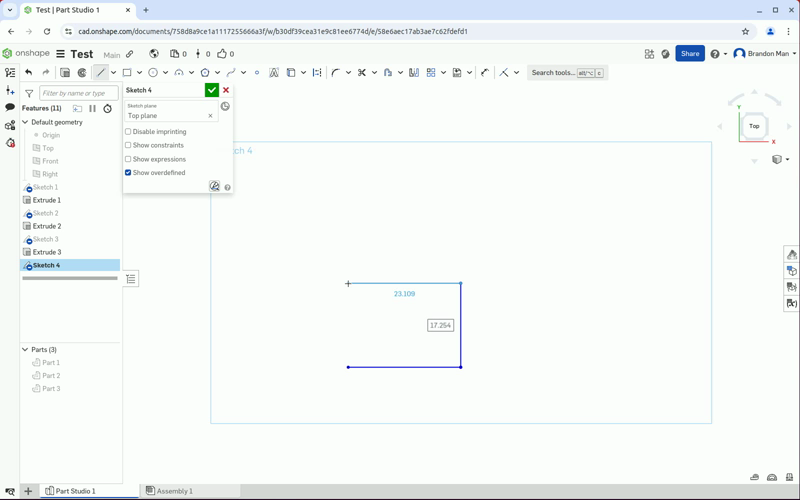
click(348, 283)
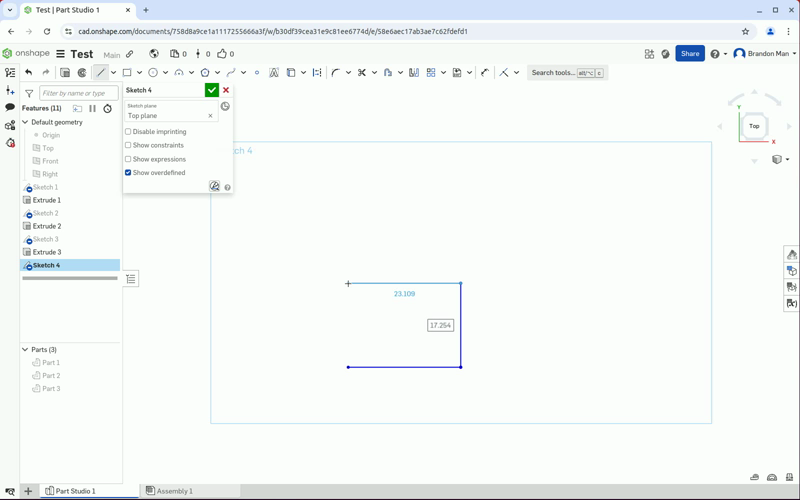
key_up(shift)
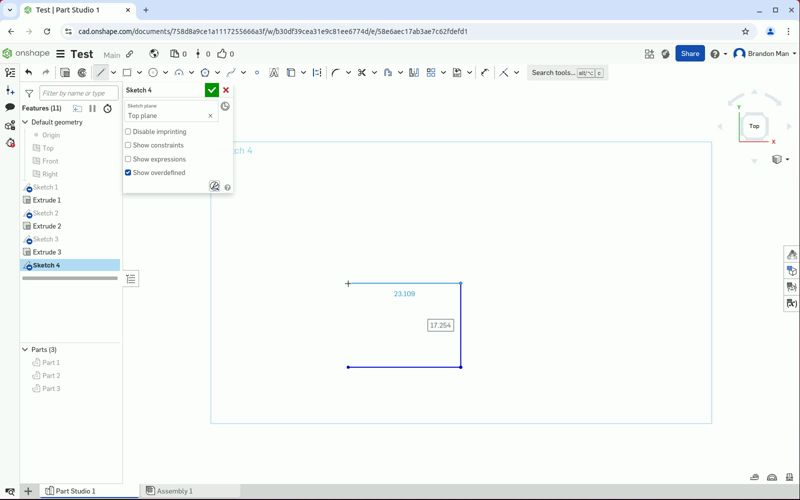
key_down(shift)
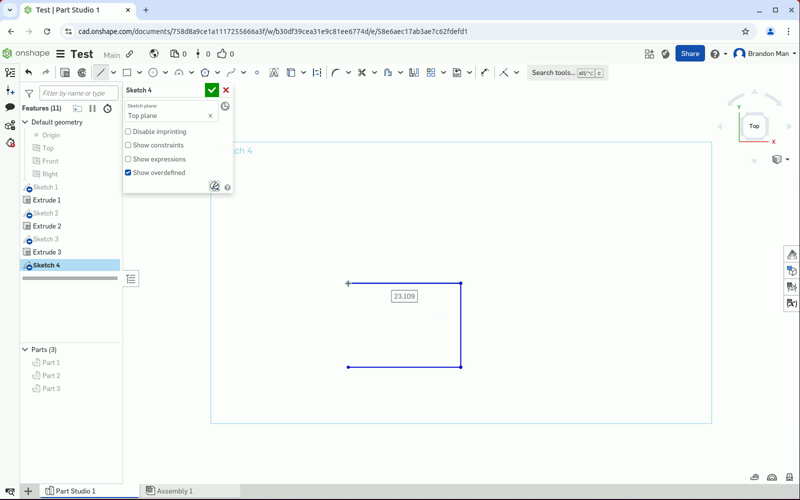
mouse_move(348, 367)
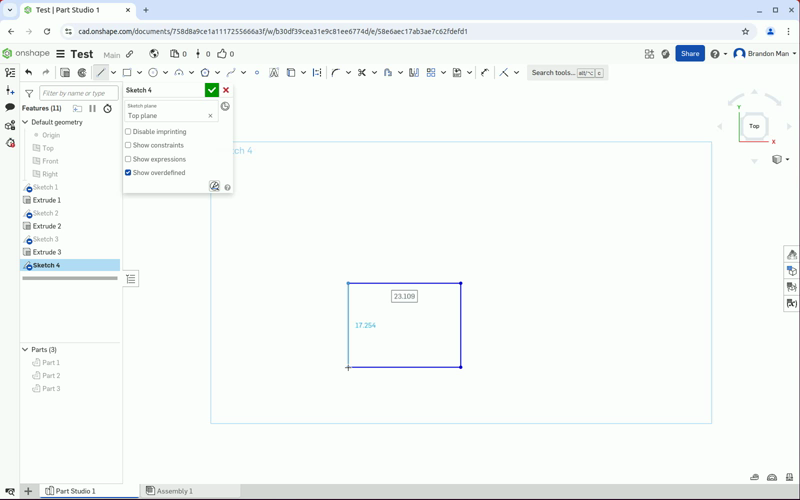
key_up(shift)
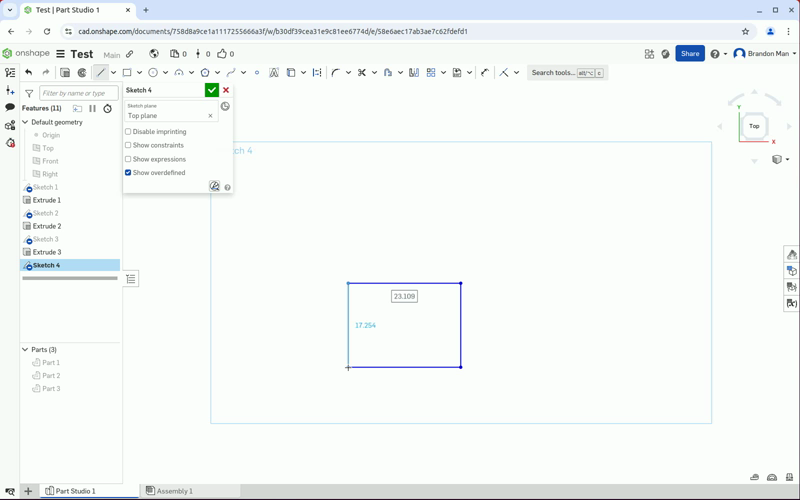
click(348, 367)
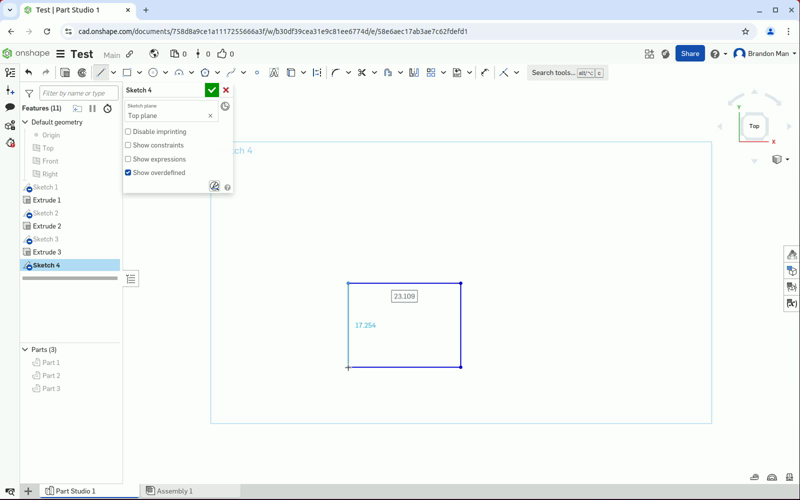
key(esc)
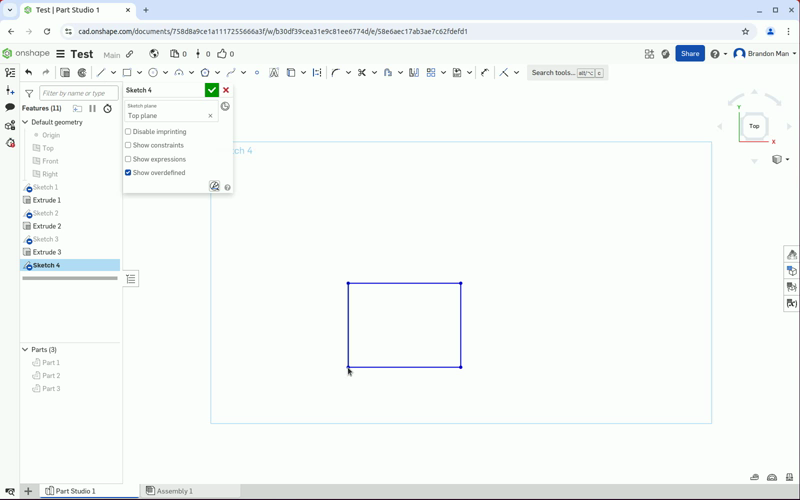
mouse_move(415, 348)
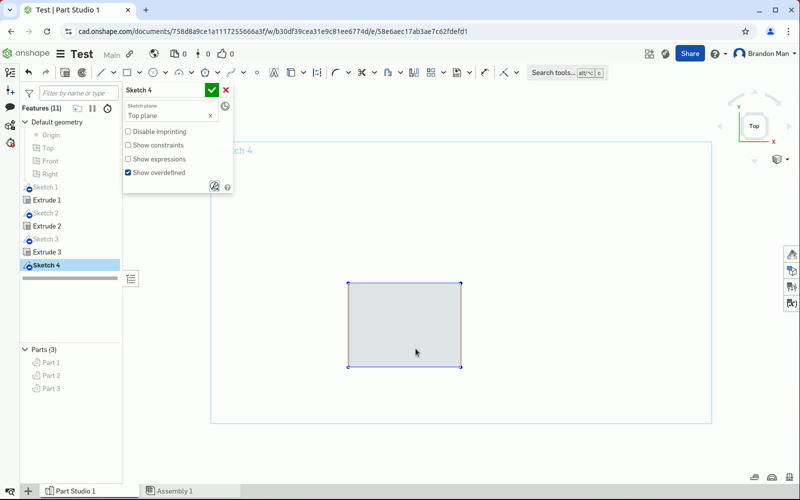
click(415, 348)
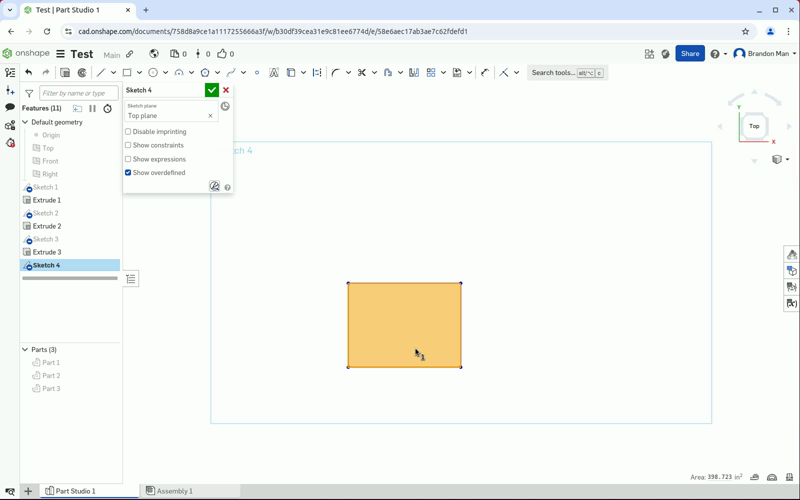
mouse_move(73, 352)
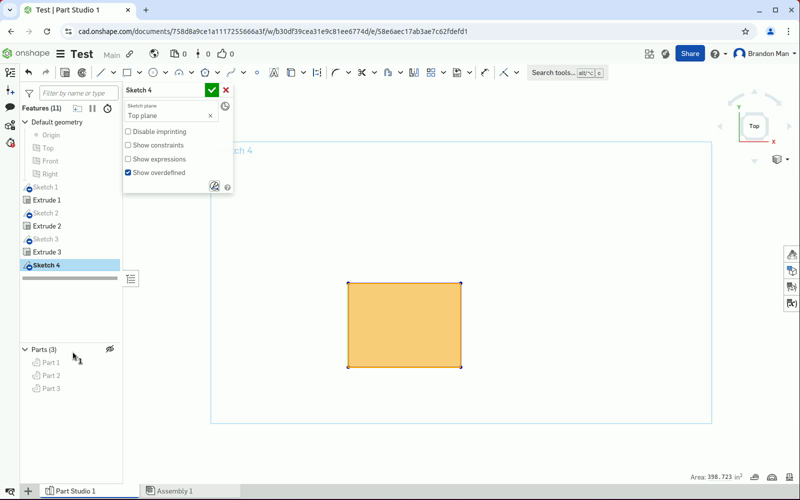
key(shift+y)
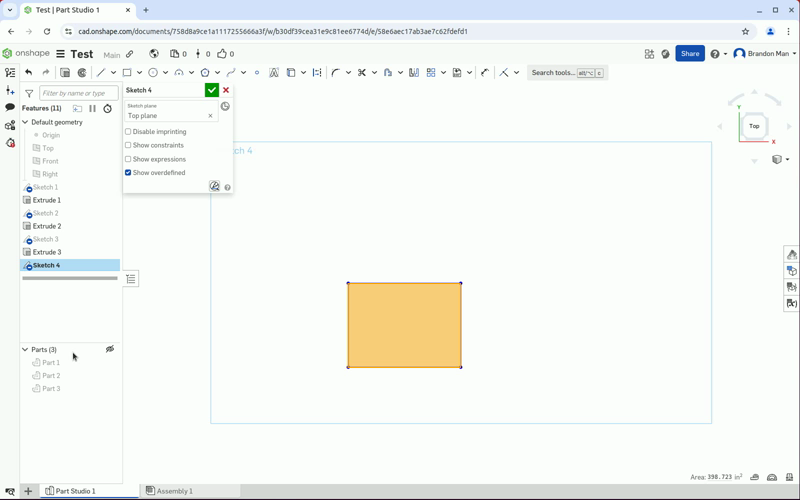
key(shift+e)
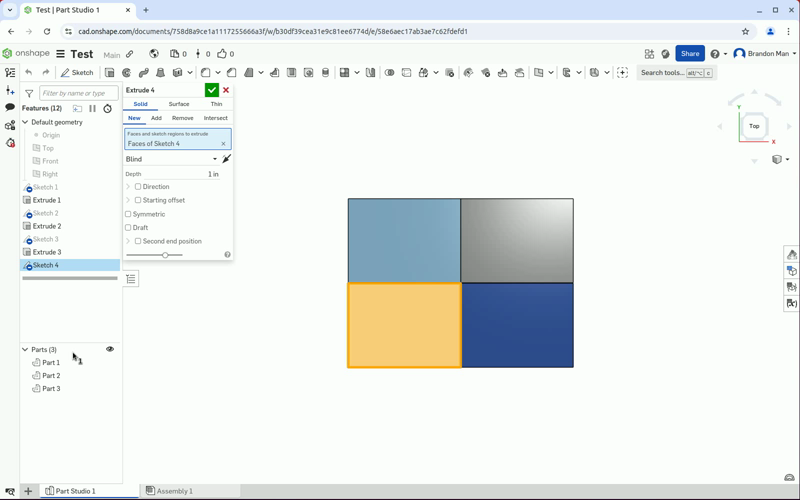
mouse_move(143, 106)
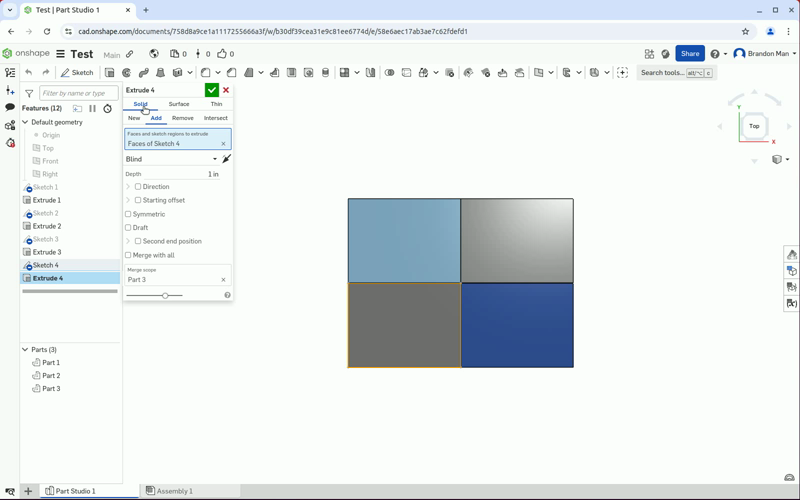
click(143, 106)
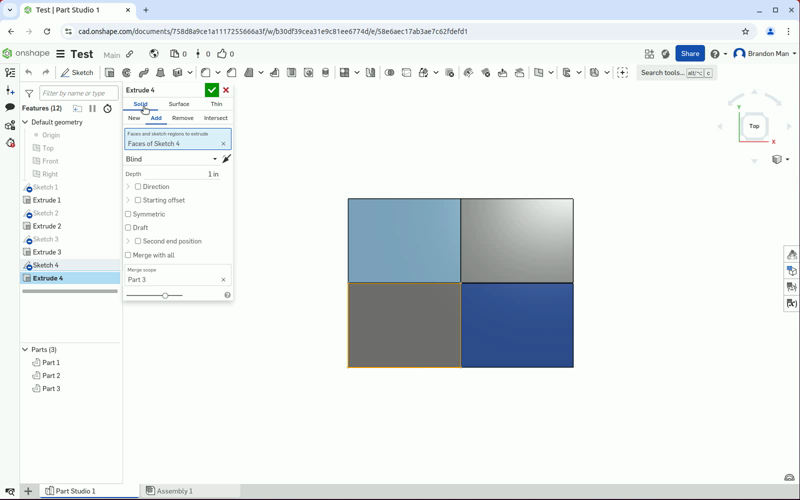
mouse_move(137, 120)
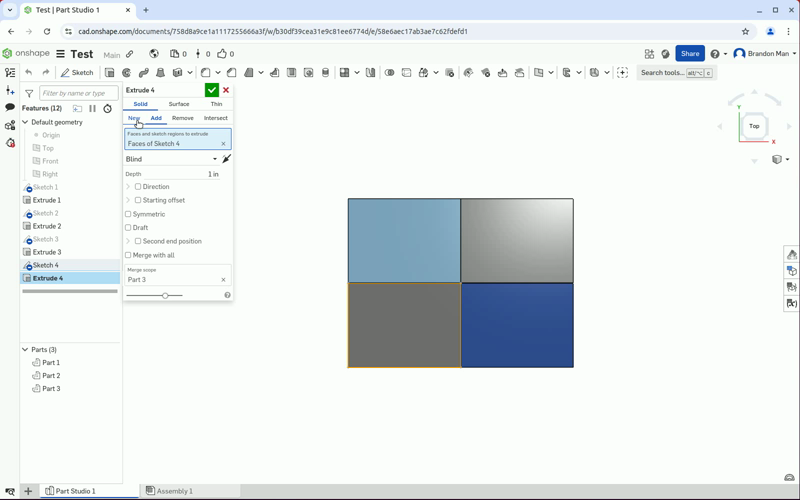
click(137, 120)
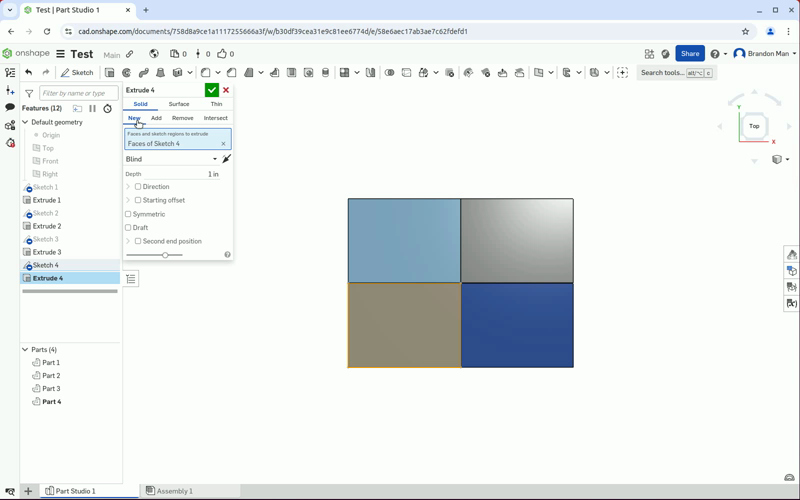
key(tab, 4)
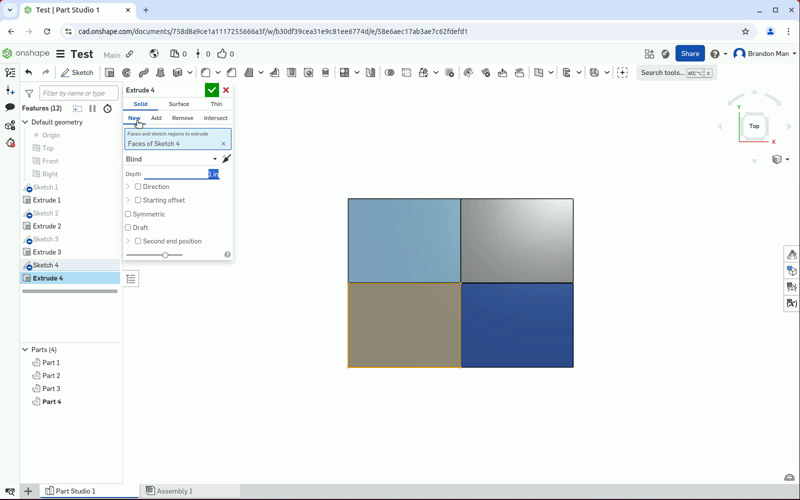
text(1.444)
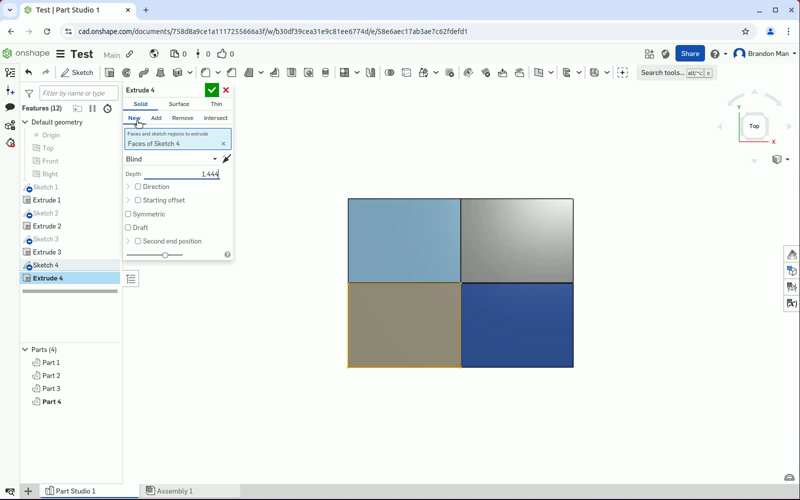
key(enter)
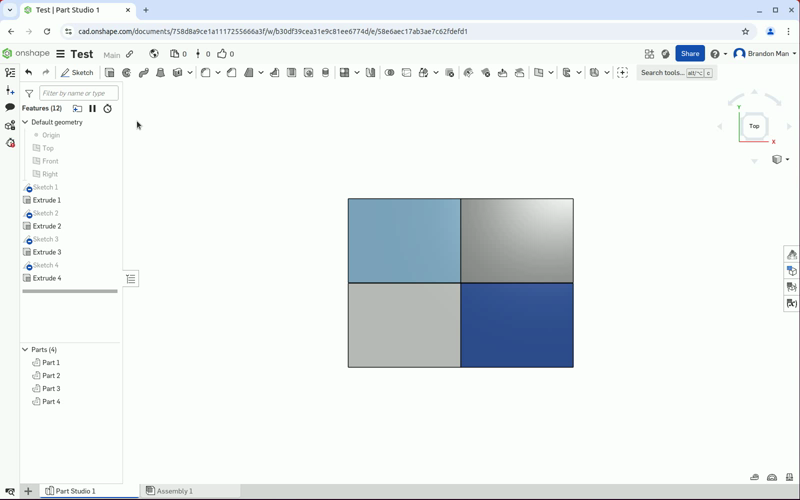
key(shift+h)
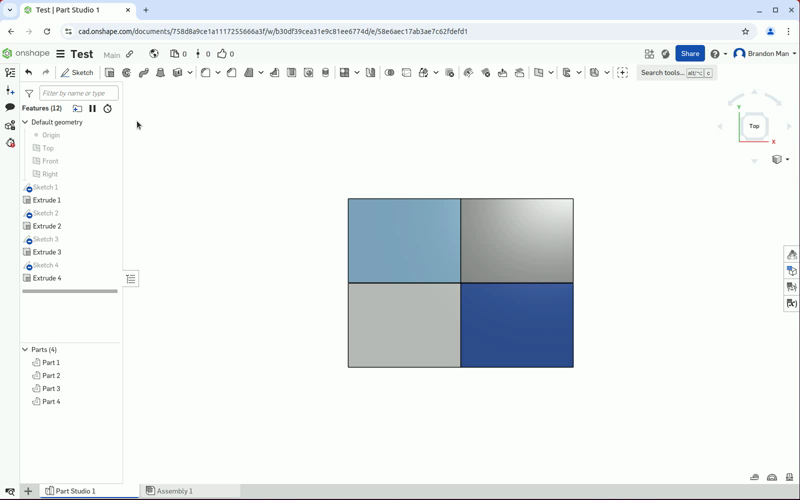
key(shift+h)
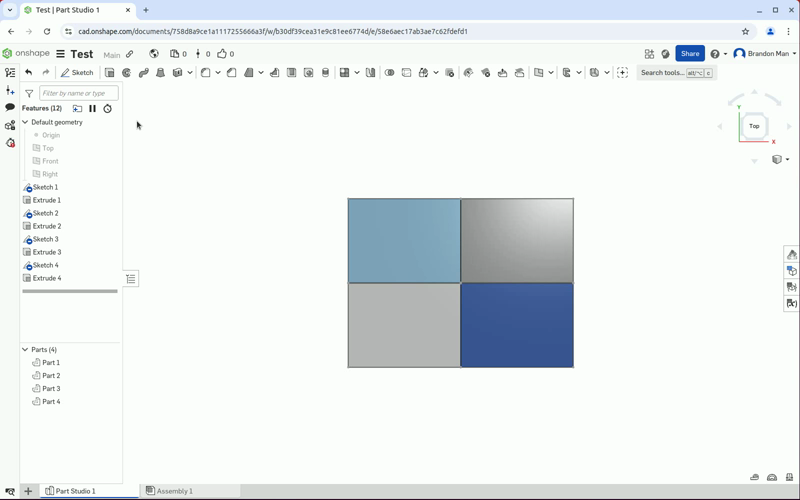
key(shift+7)
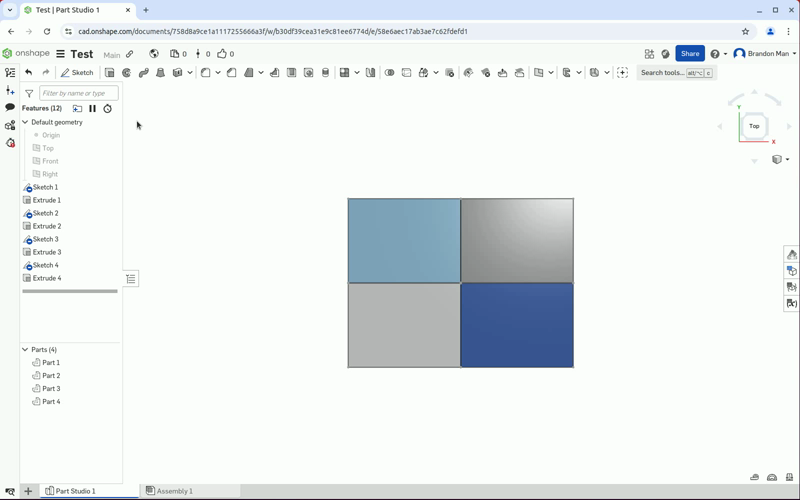
key(up, 3)
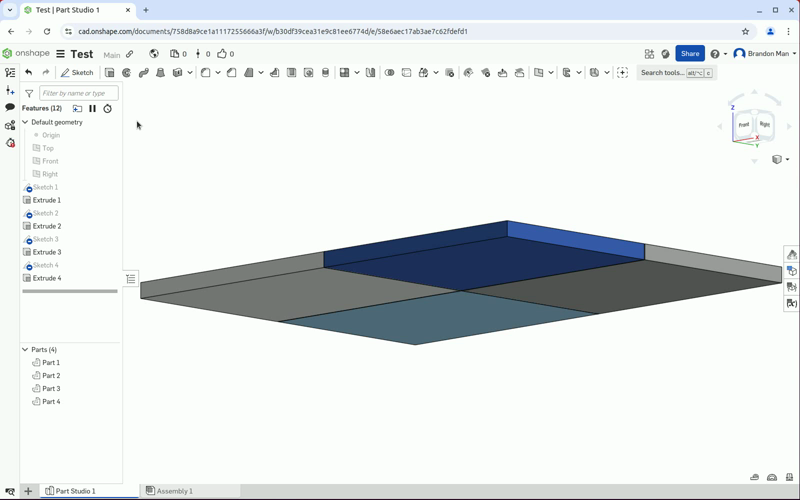
key(left, 3)
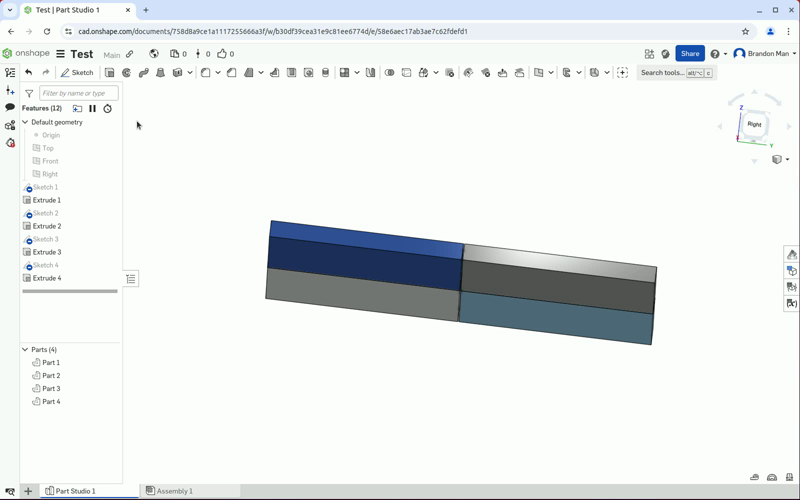
key(right, 3)
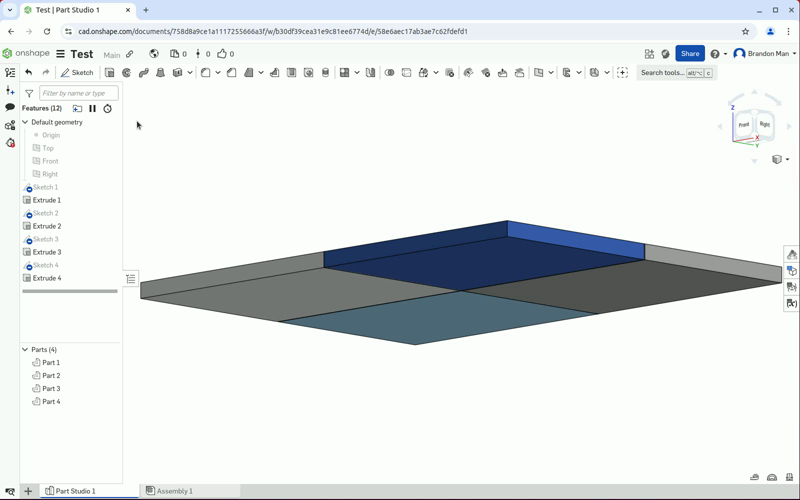
key(down, 3)
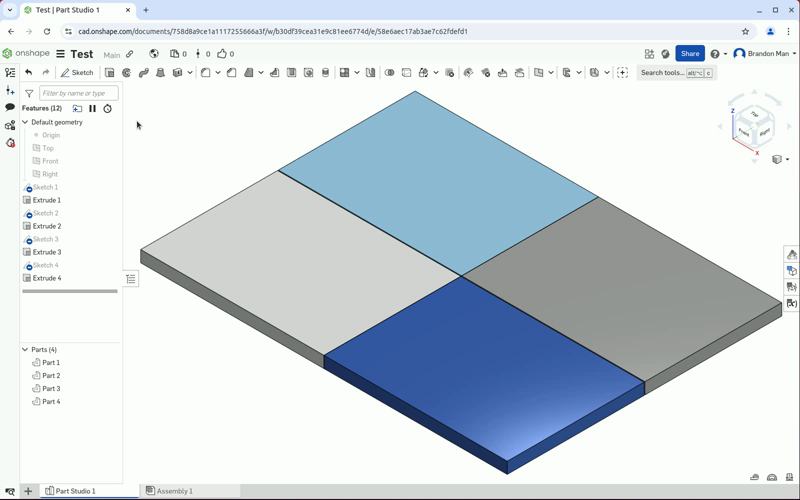
mouse_move(73, 189)
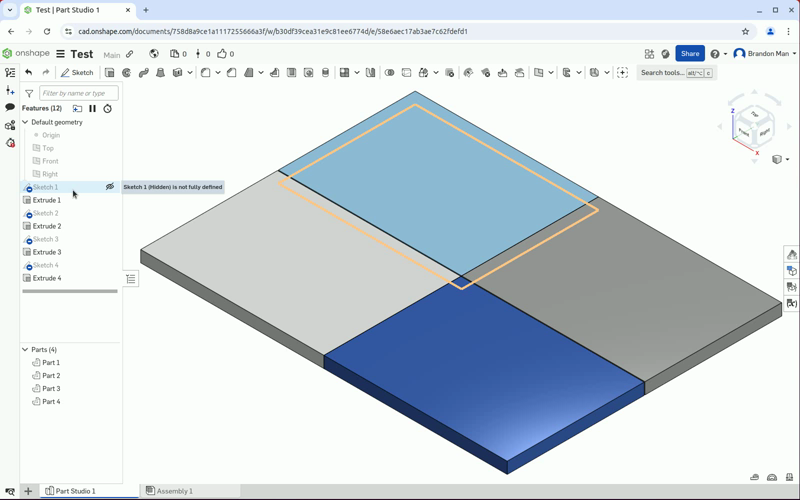
click(73, 189)